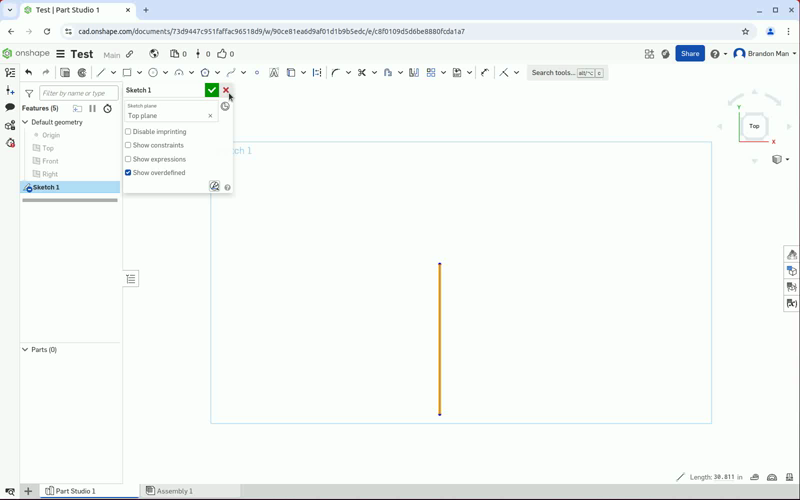
key(shift+h)
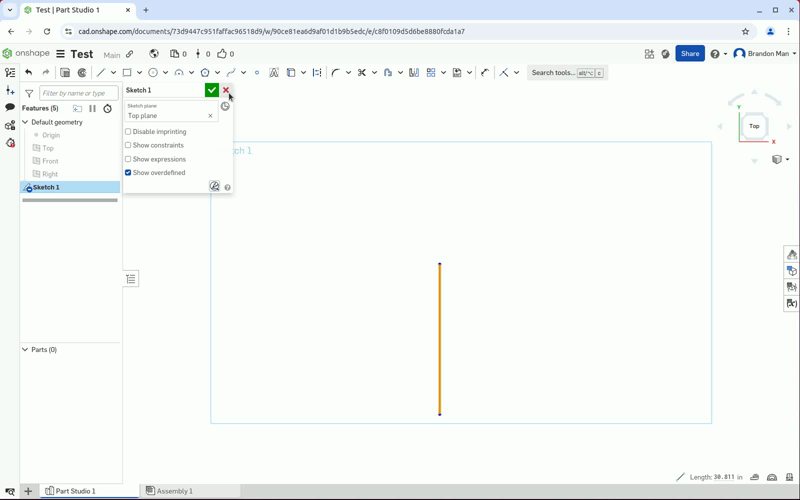
key(shift+s)
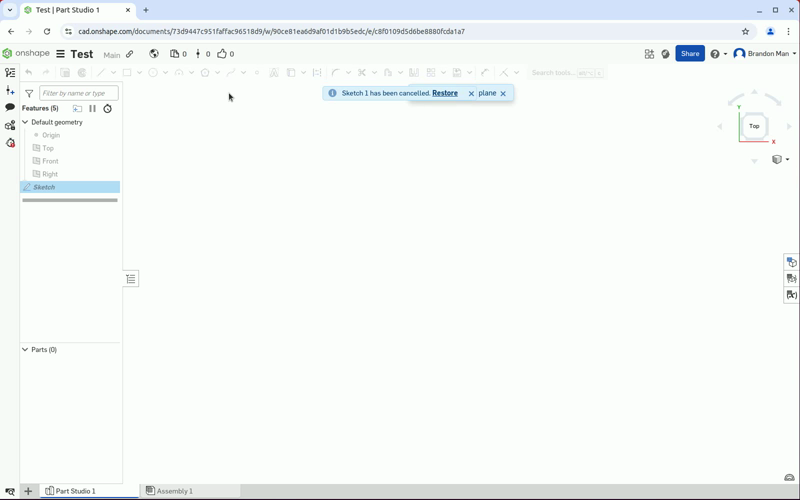
mouse_move(73, 150)
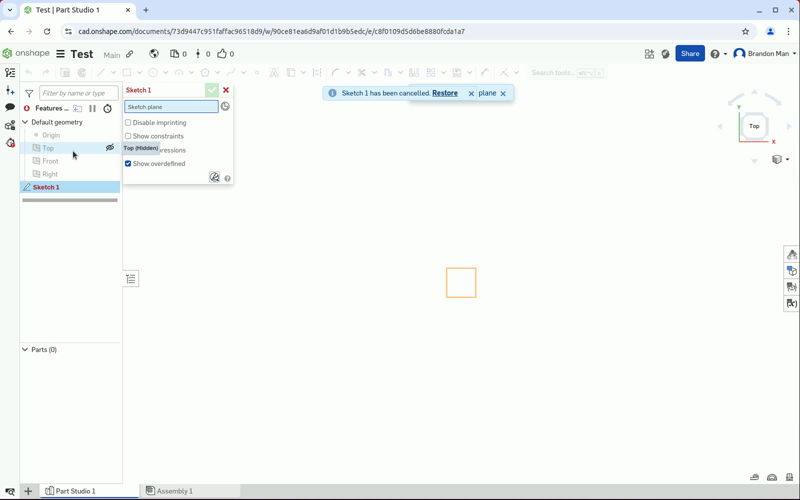
click(73, 150)
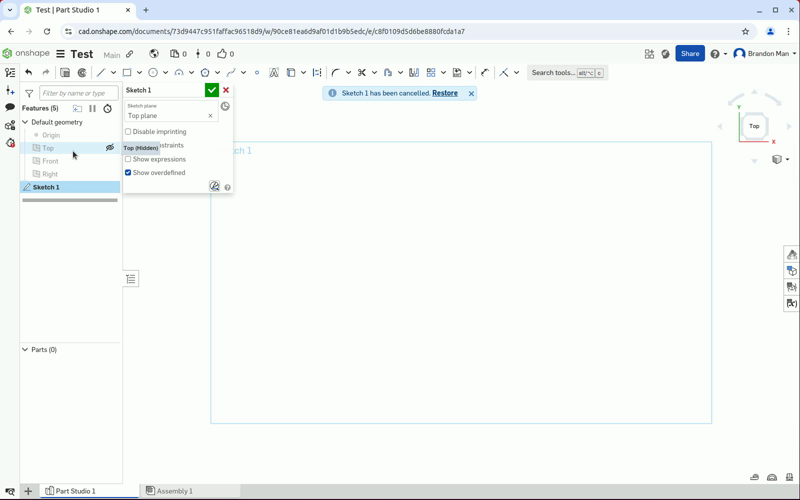
mouse_move(73, 352)
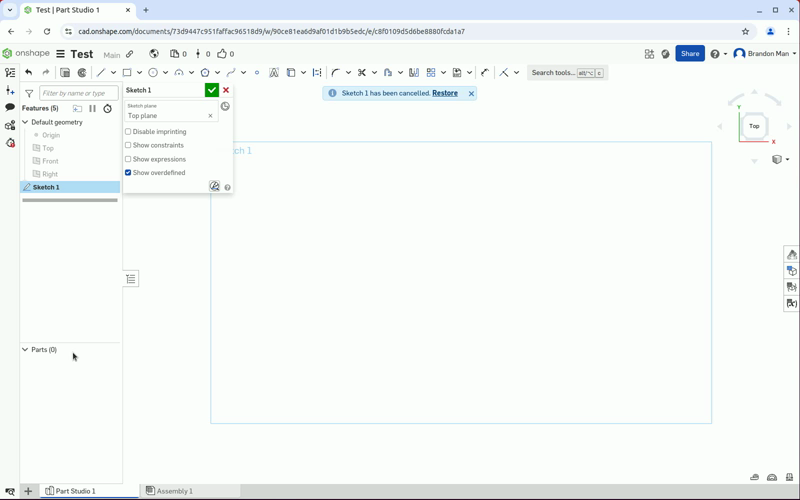
key(y)
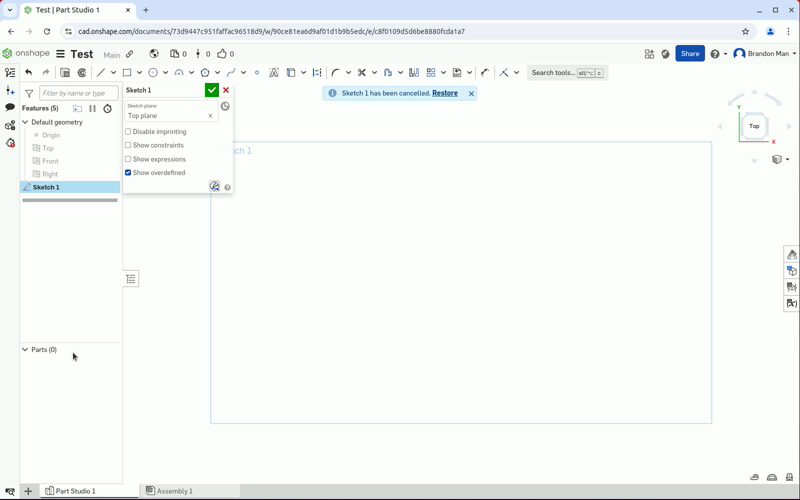
key(l)
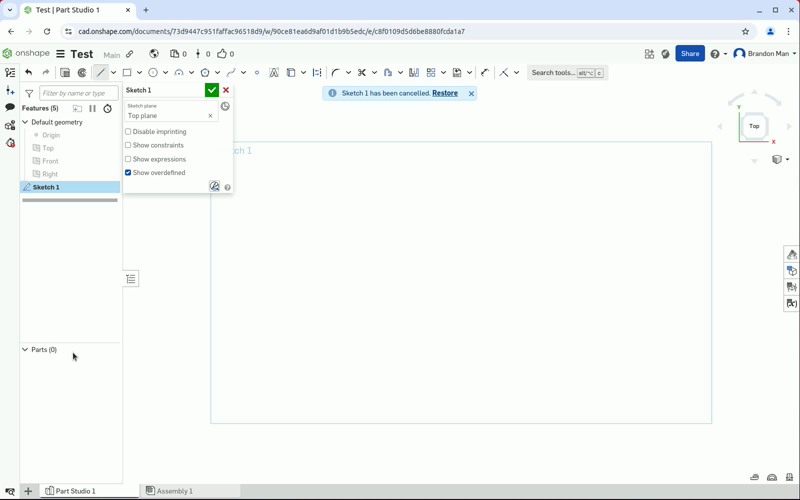
key_down(shift)
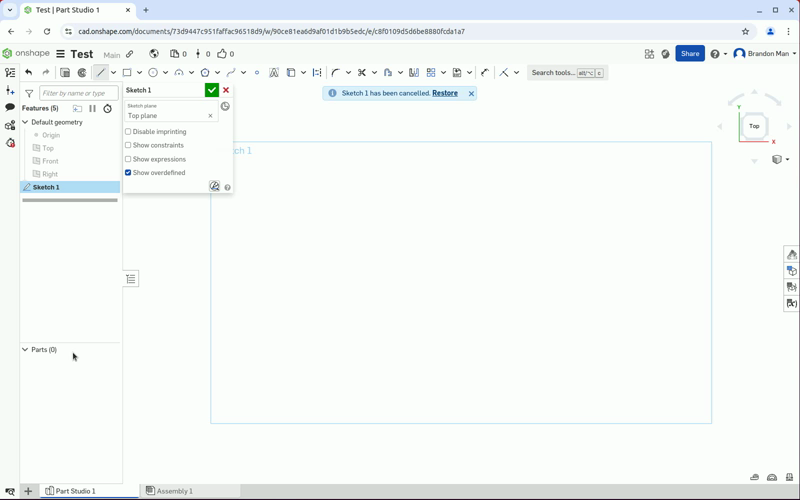
mouse_move(460, 271)
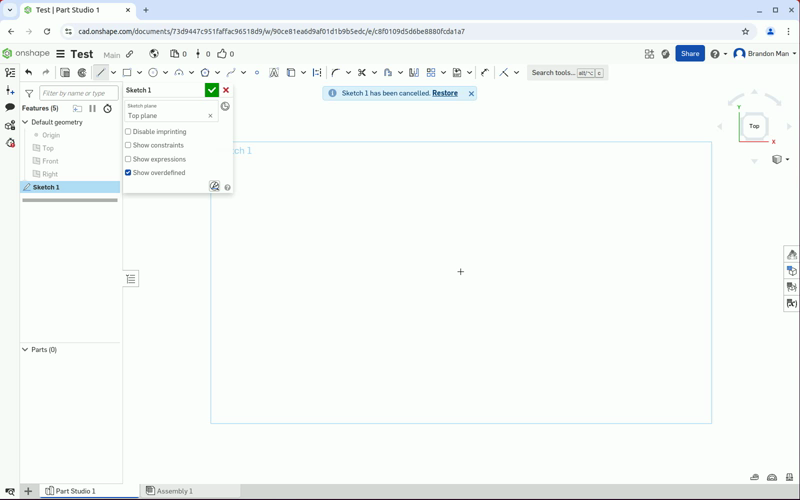
click(460, 271)
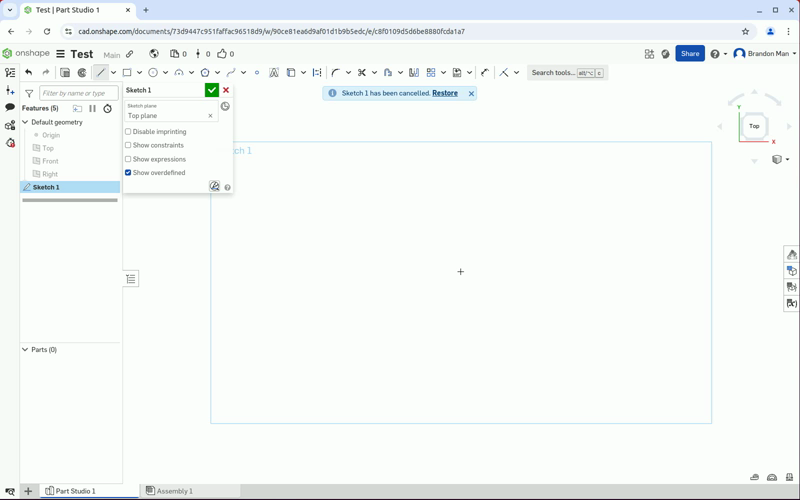
key_up(shift)
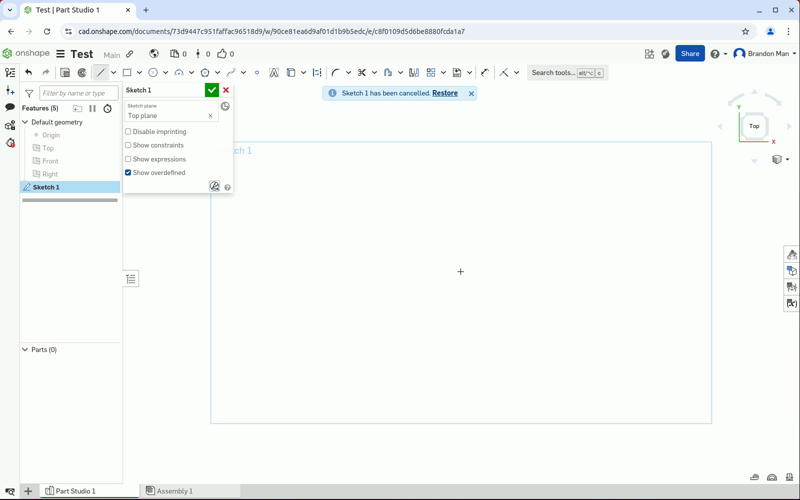
key_down(shift)
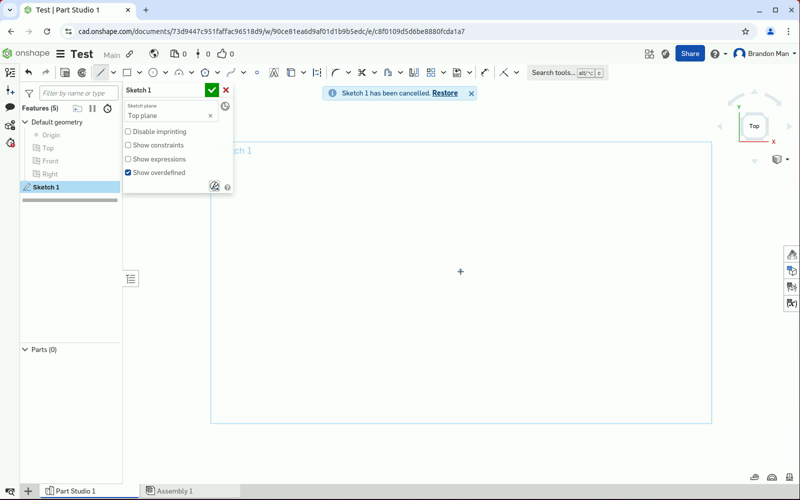
mouse_move(561, 271)
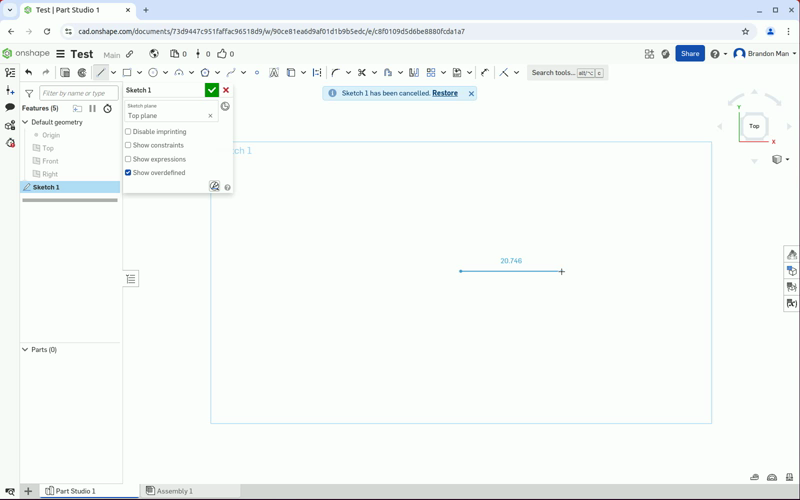
click(561, 271)
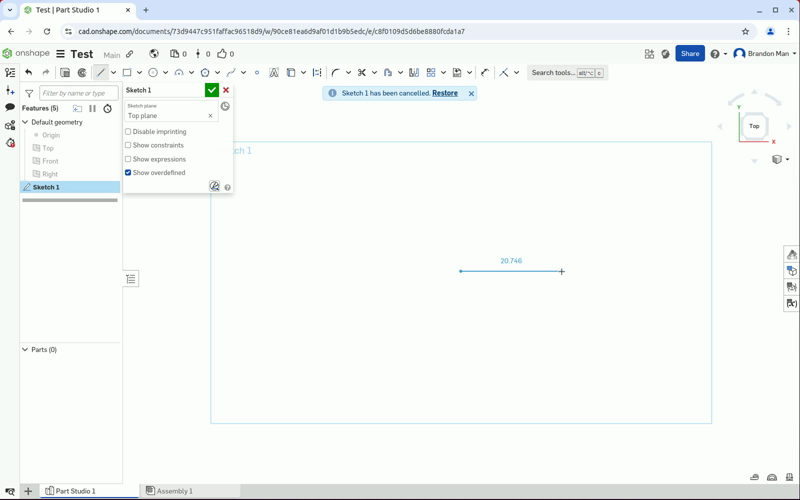
key_up(shift)
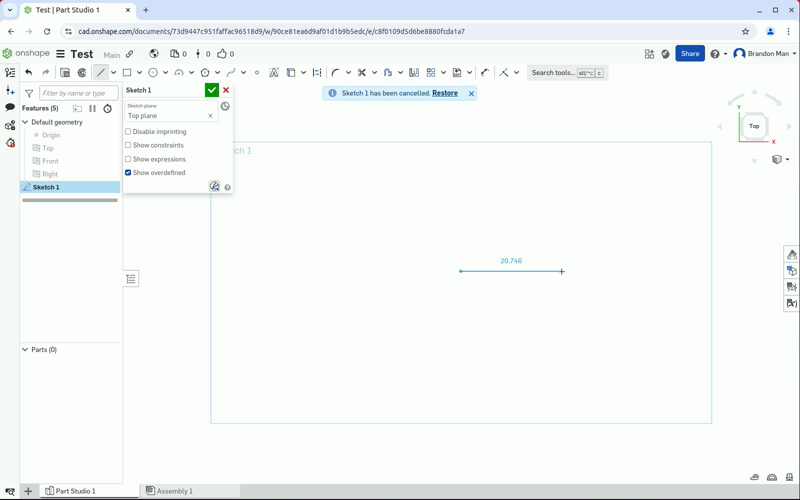
key_down(shift)
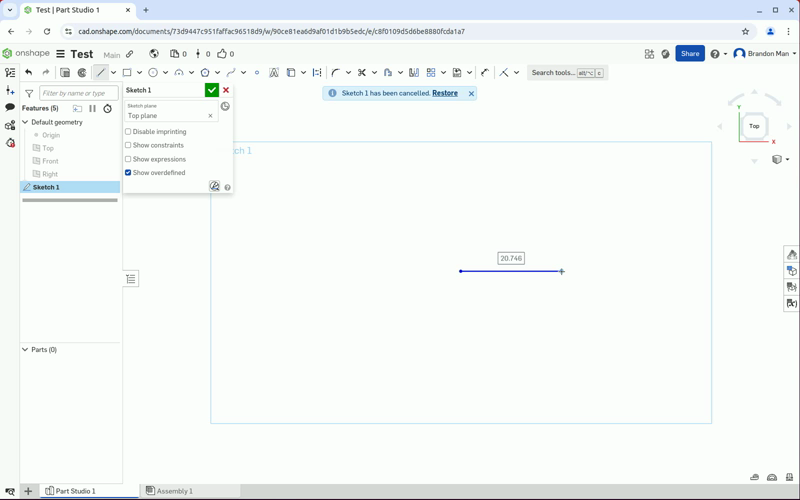
mouse_move(561, 170)
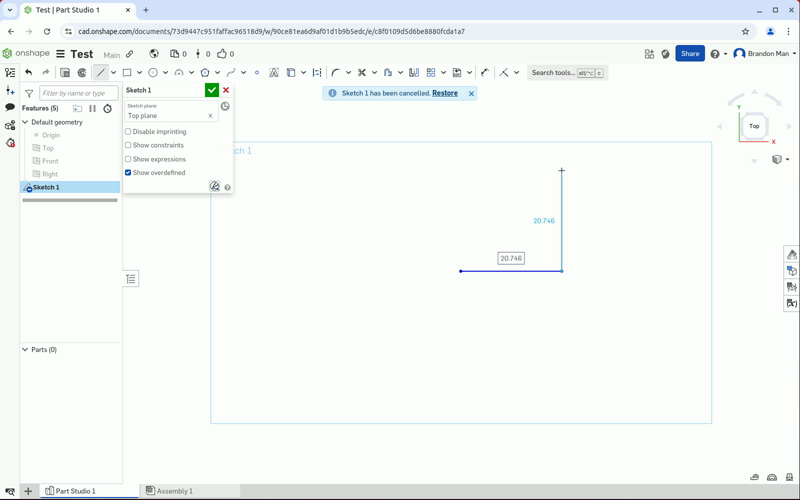
click(561, 170)
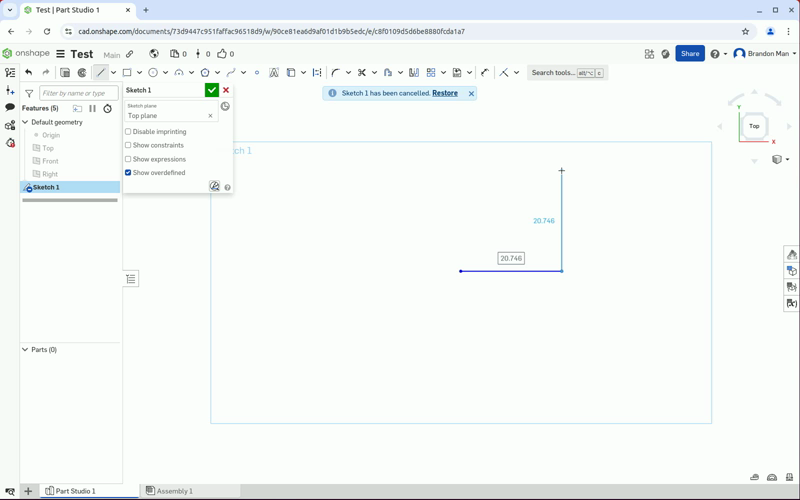
key_up(shift)
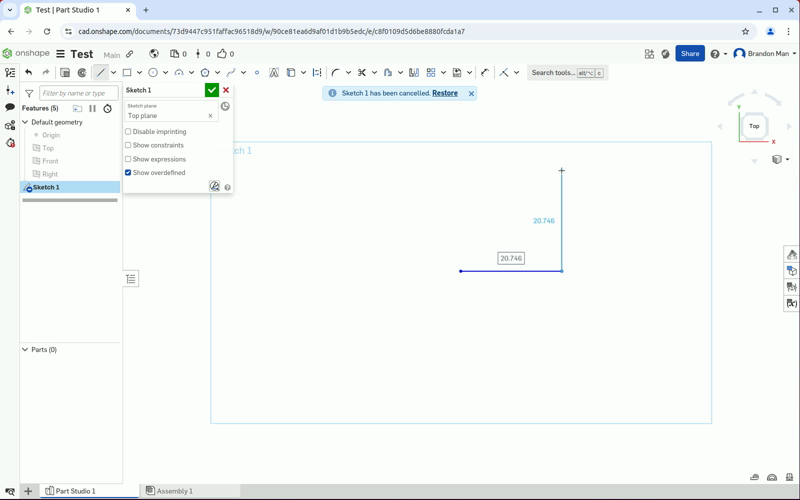
key_down(shift)
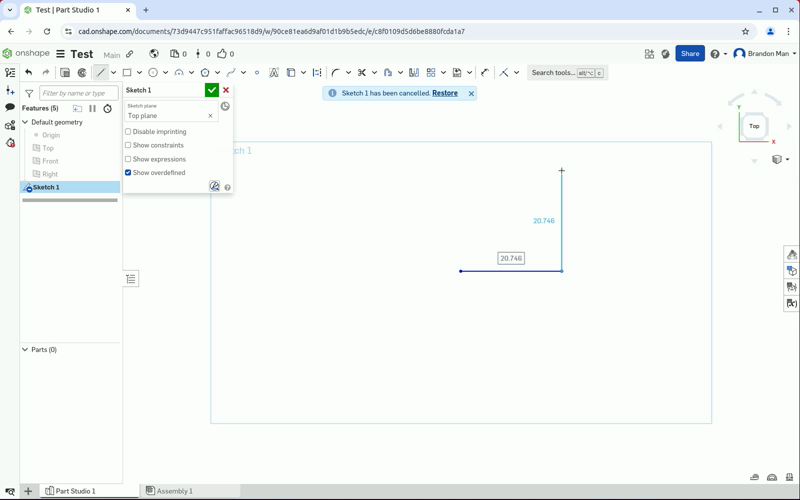
mouse_move(460, 170)
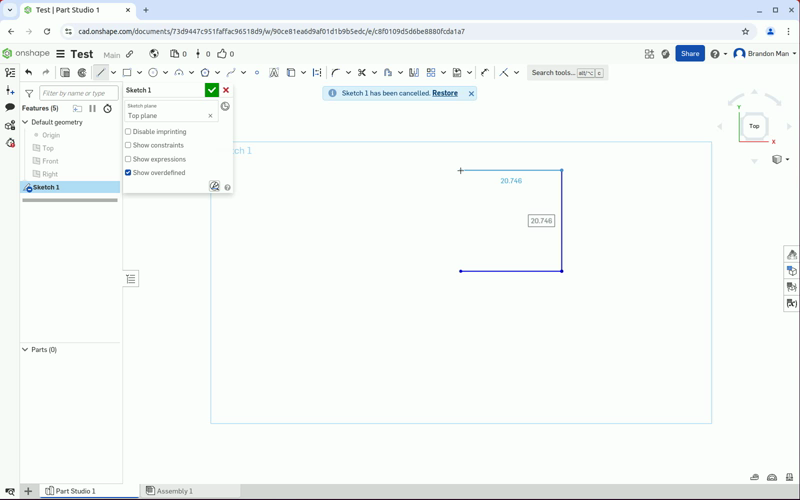
click(460, 170)
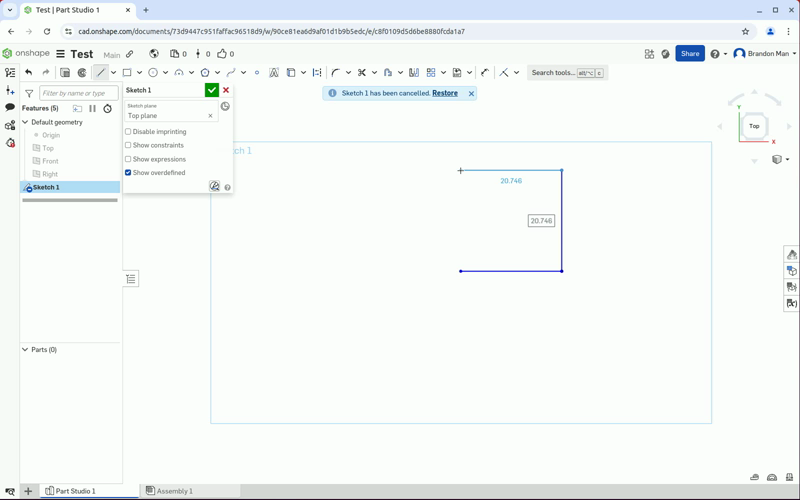
key_up(shift)
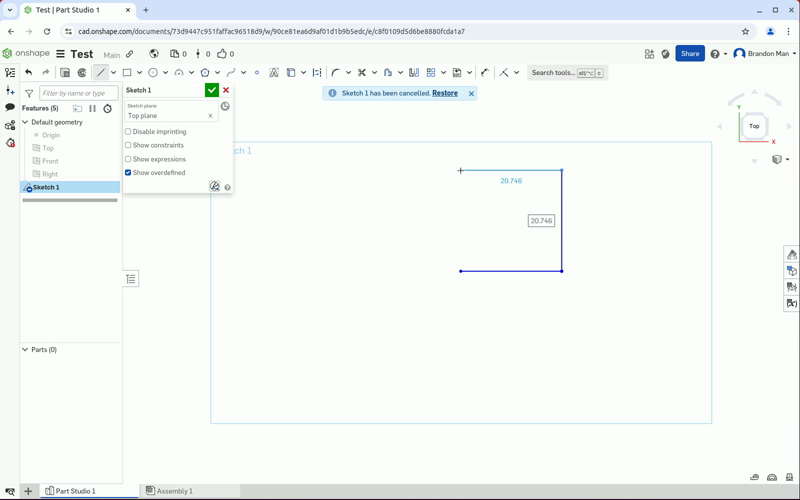
key_down(shift)
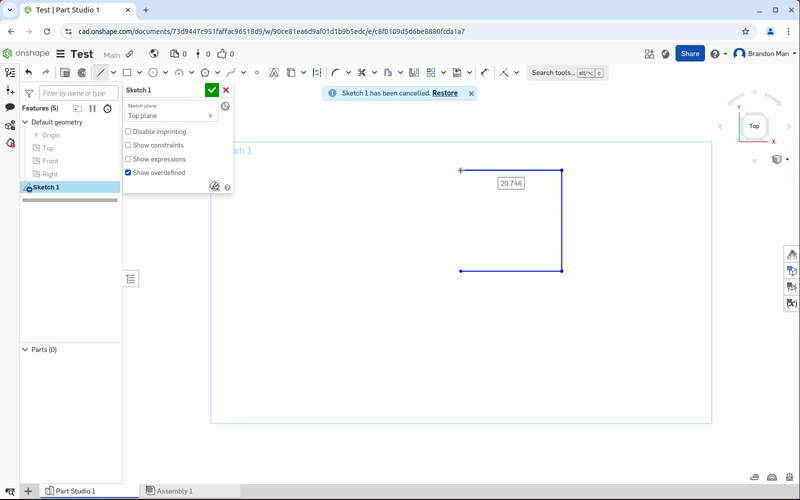
mouse_move(460, 271)
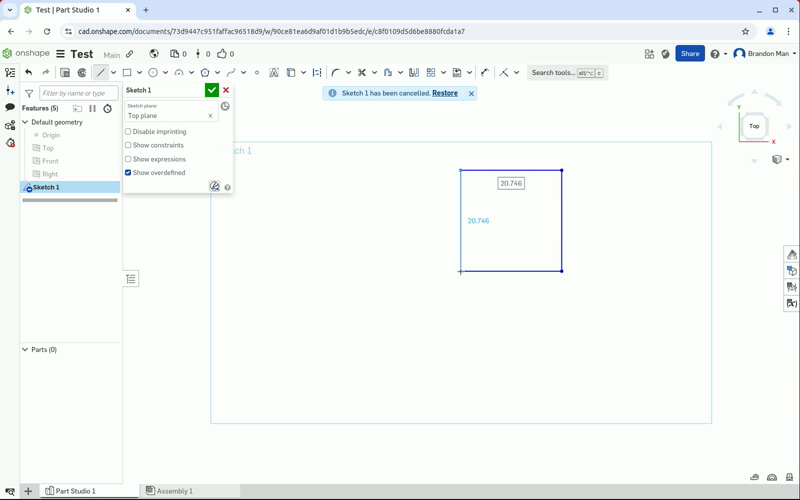
key_up(shift)
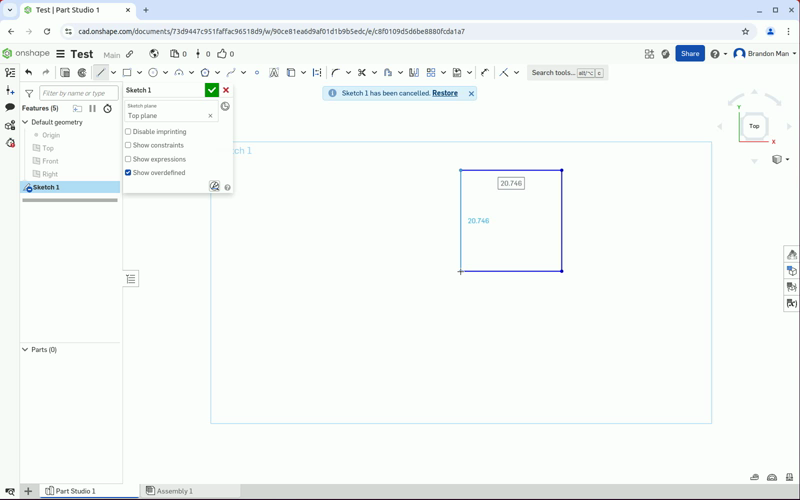
click(460, 271)
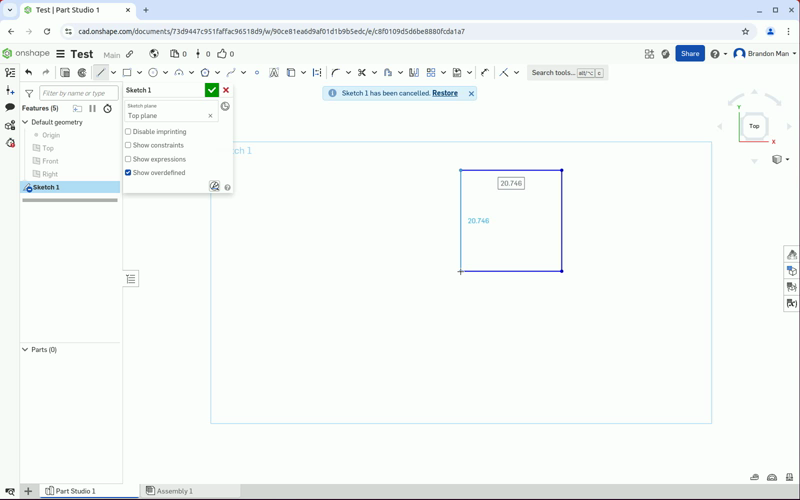
key(esc)
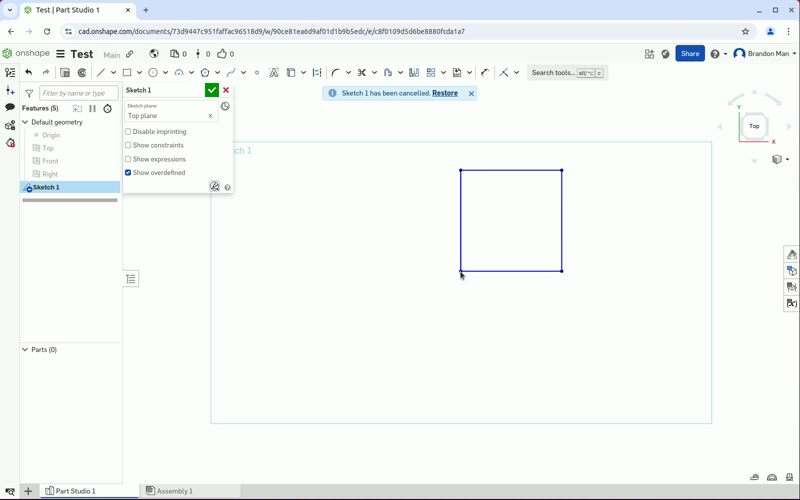
key(c)
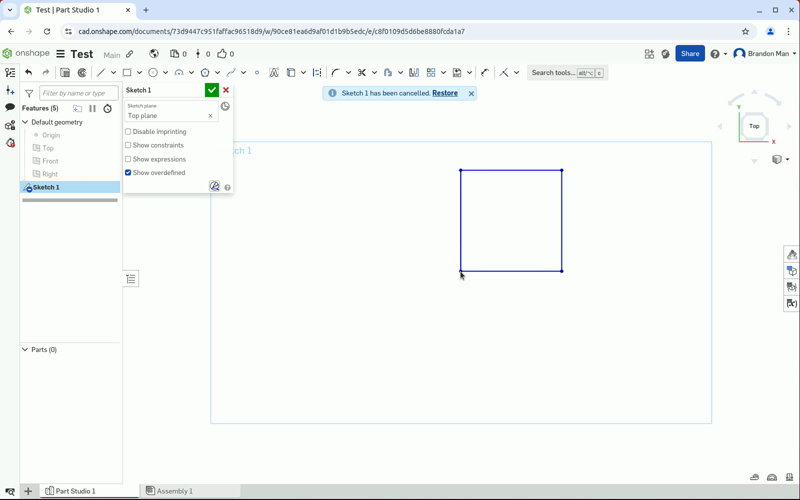
key_down(shift)
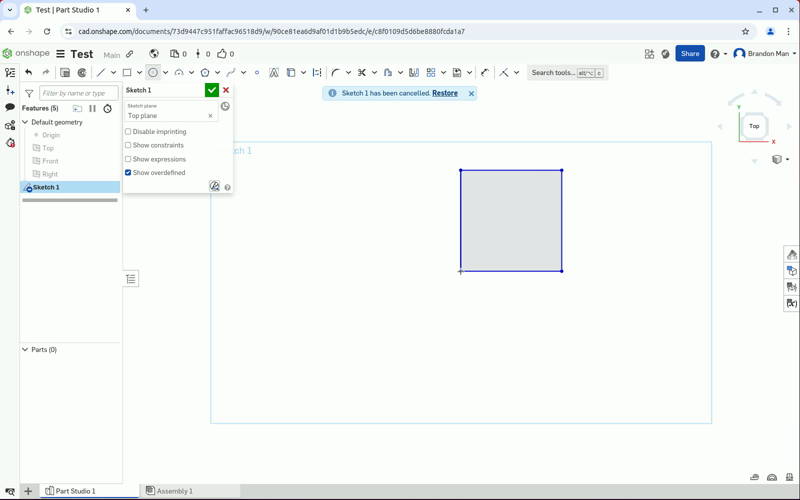
mouse_move(511, 220)
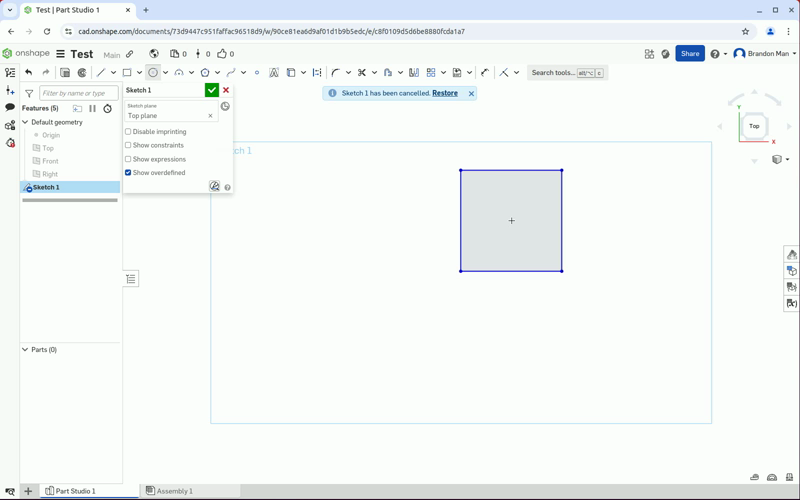
click(511, 220)
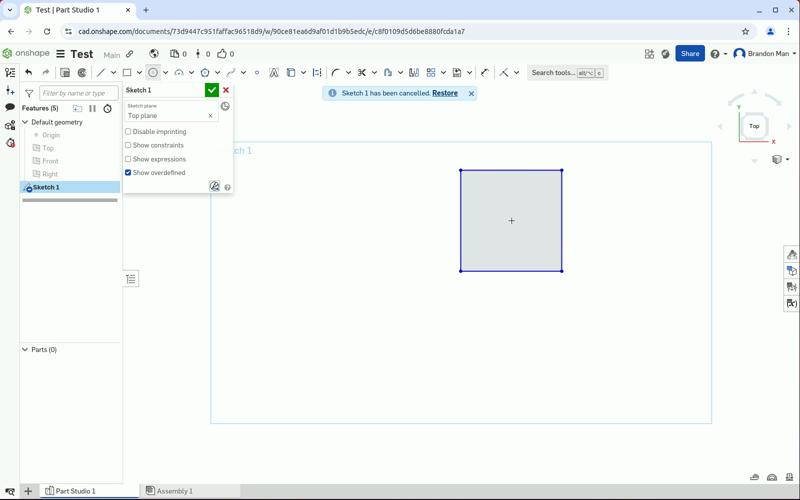
key_up(shift)
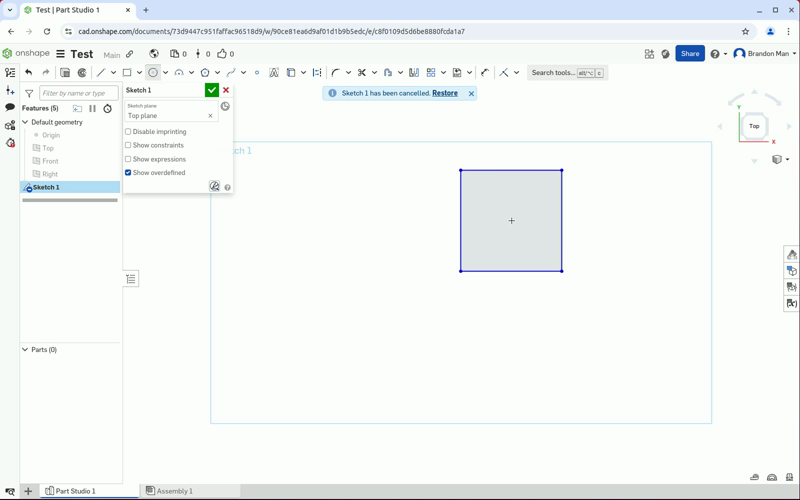
mouse_move(531, 220)
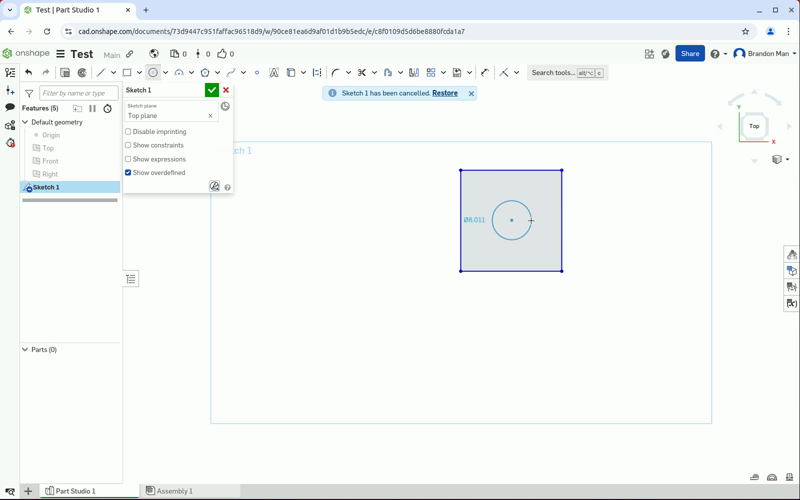
click(531, 220)
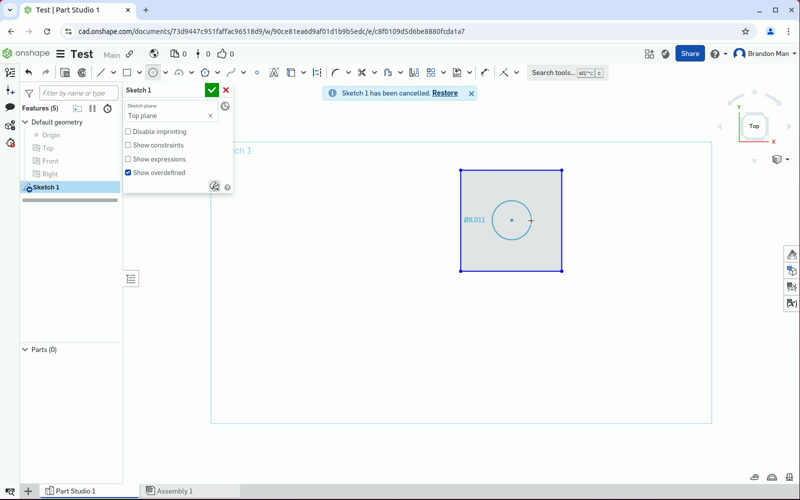
key(esc)
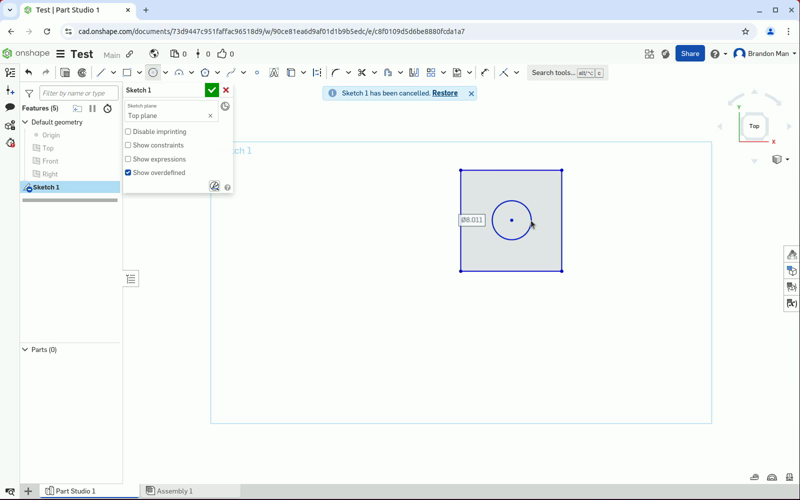
mouse_move(543, 213)
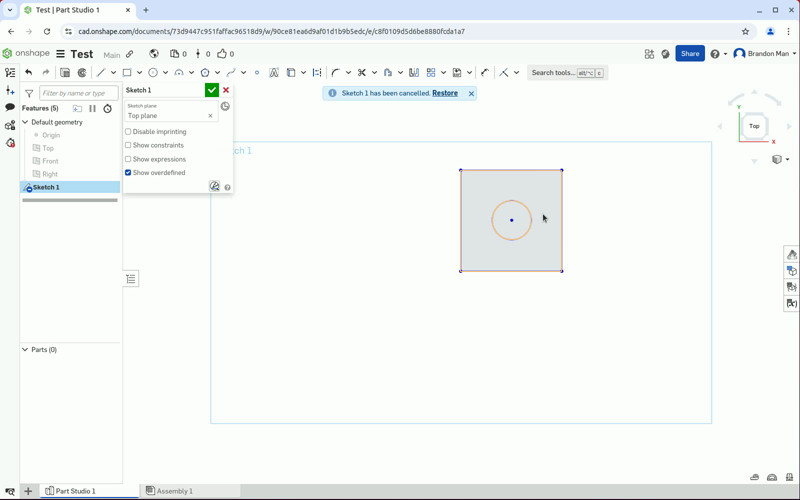
click(543, 213)
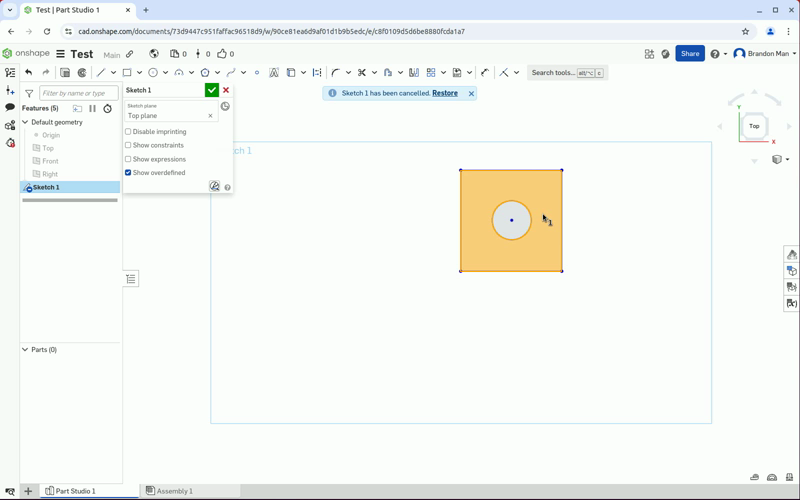
mouse_move(73, 352)
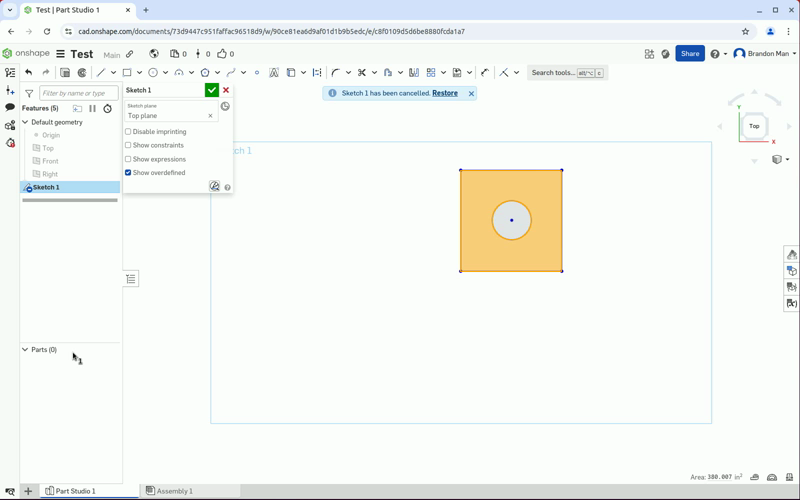
key(shift+y)
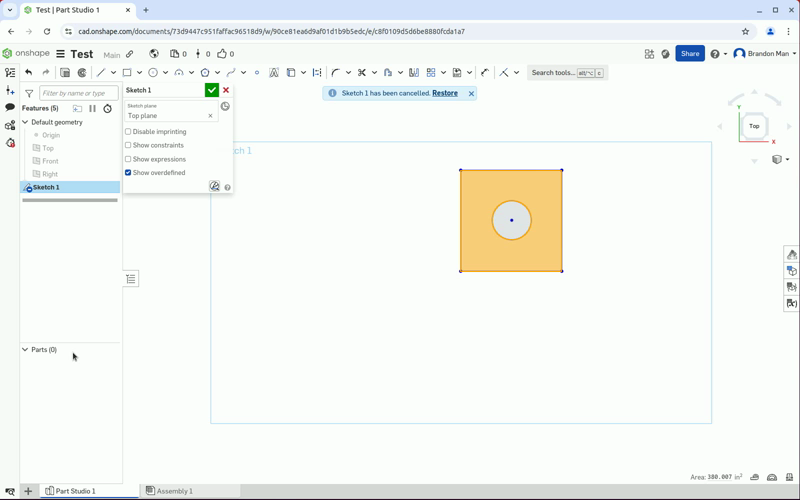
key(shift+e)
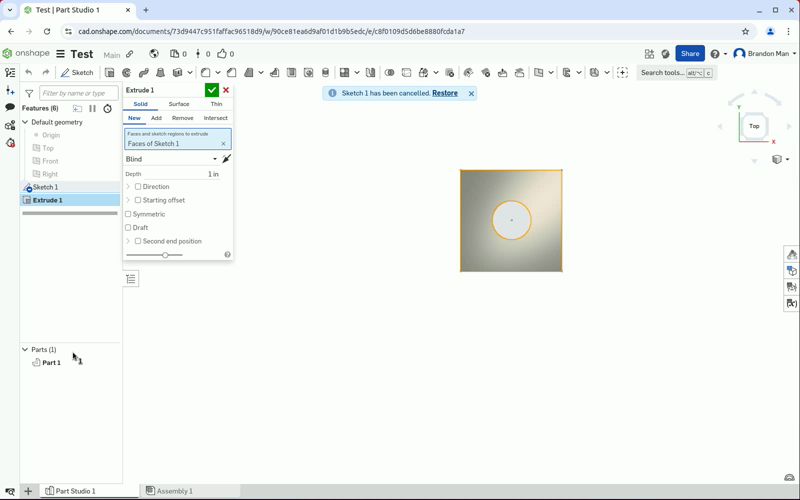
mouse_move(143, 106)
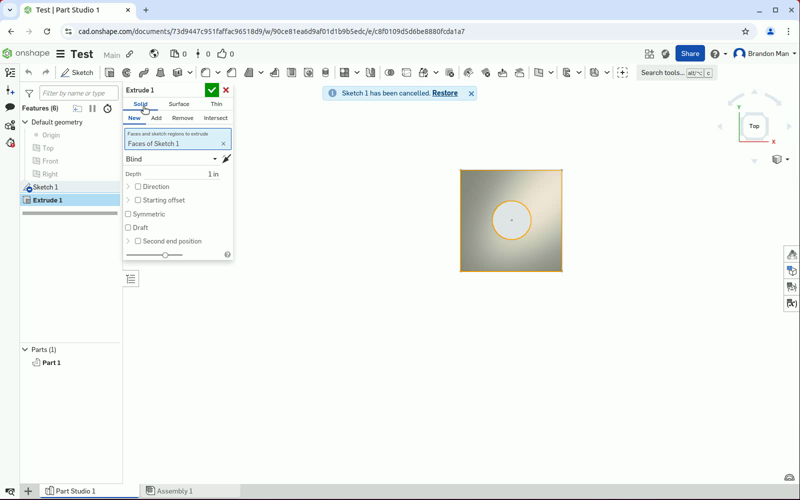
click(143, 106)
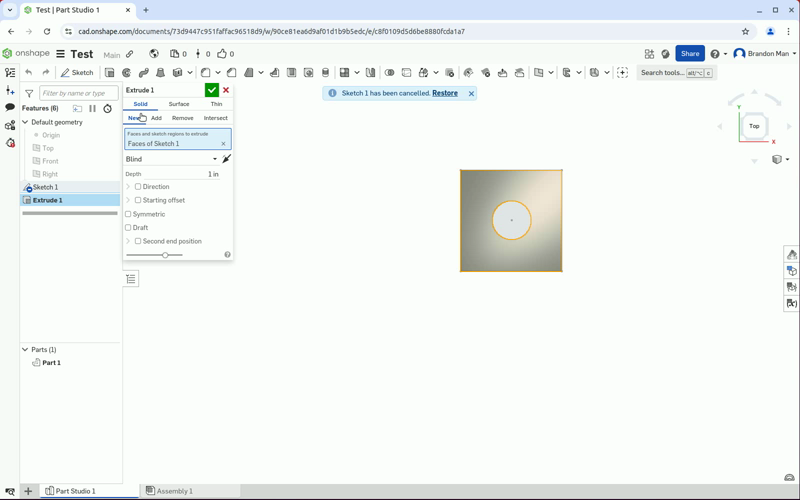
mouse_move(137, 120)
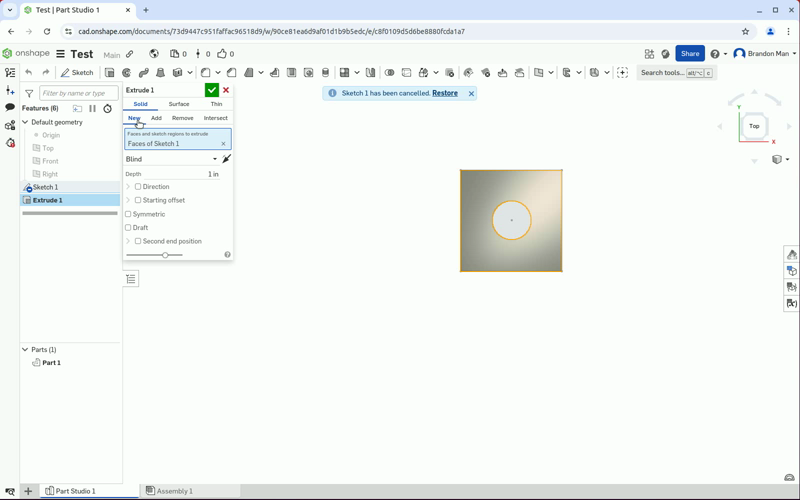
click(137, 120)
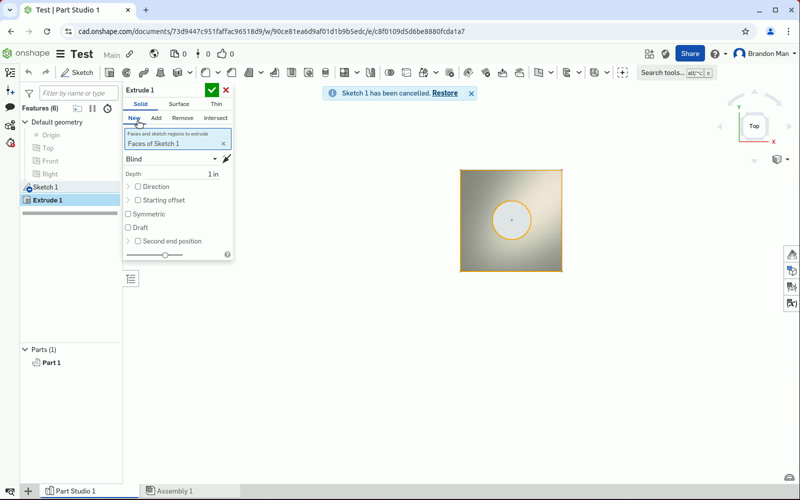
key(tab, 4)
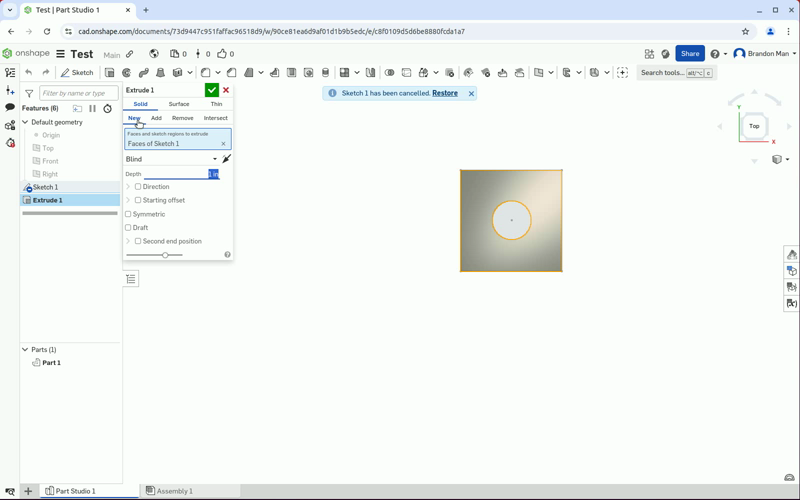
text(0.963)
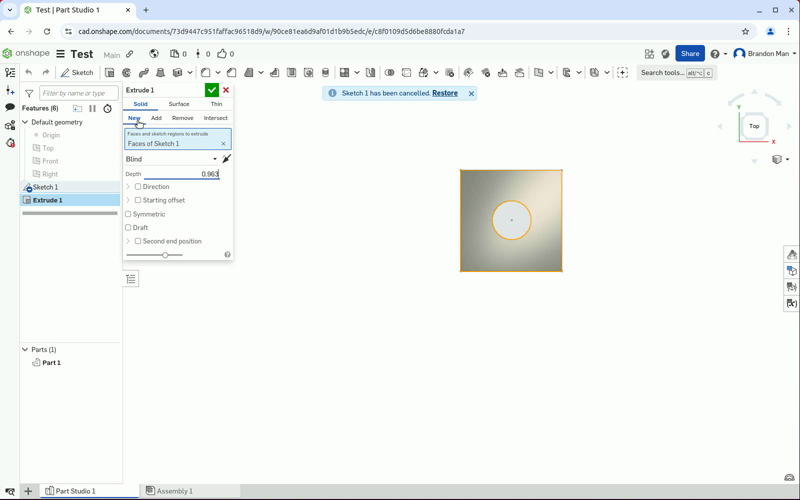
key(enter)
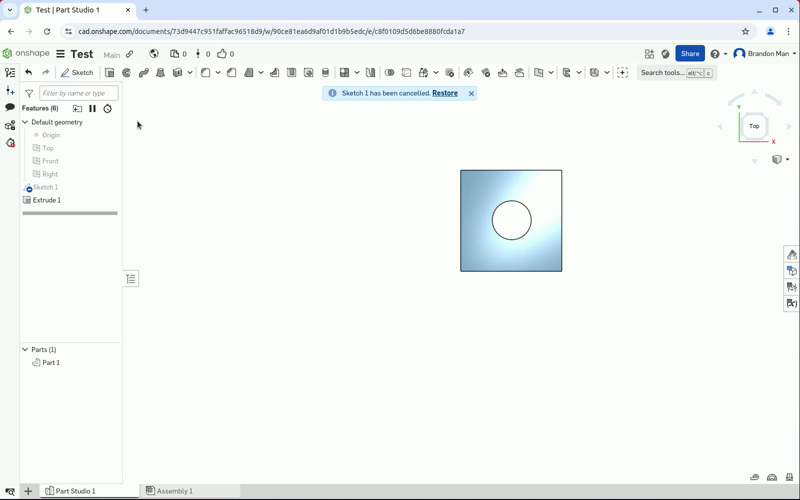
key(shift+h)
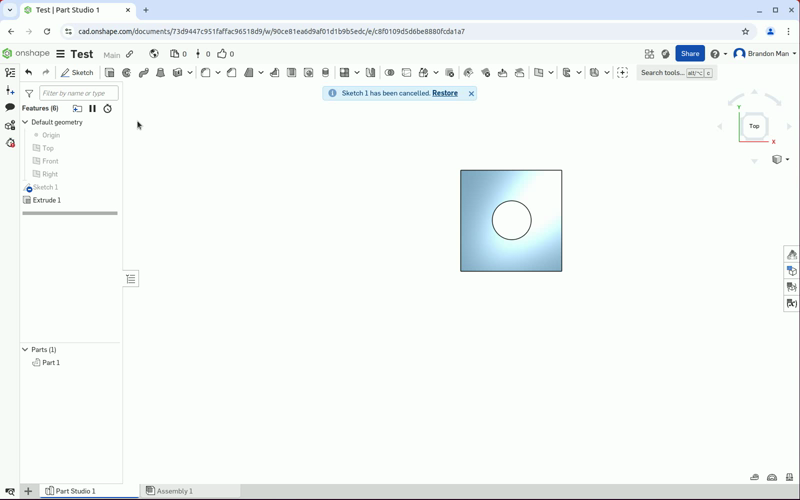
key(shift+h)
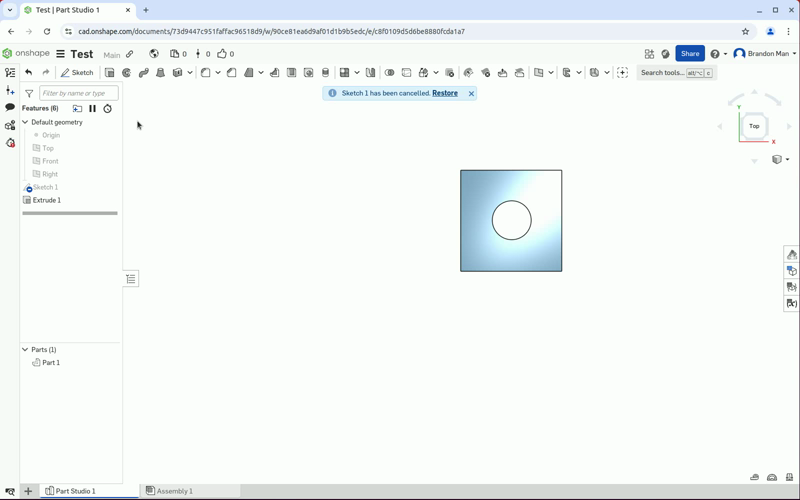
mouse_move(73, 189)
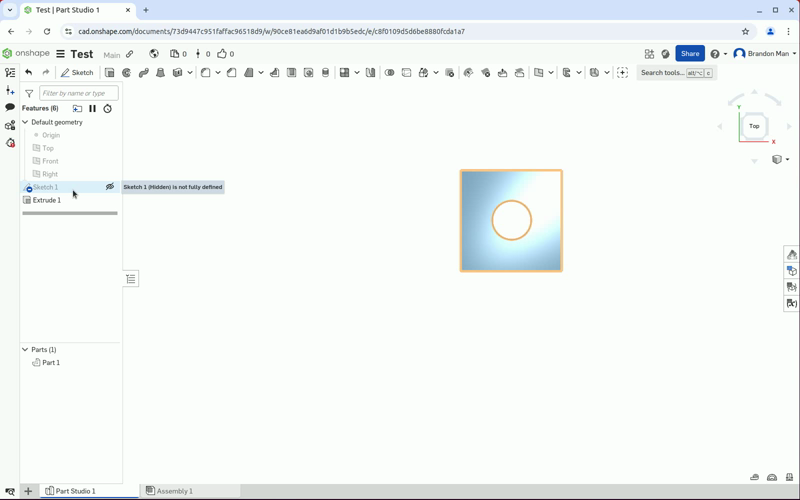
click(73, 189)
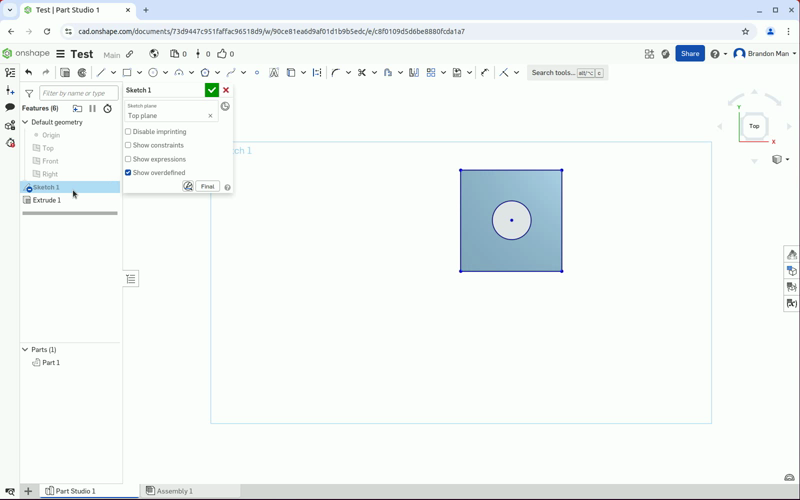
mouse_move(229, 92)
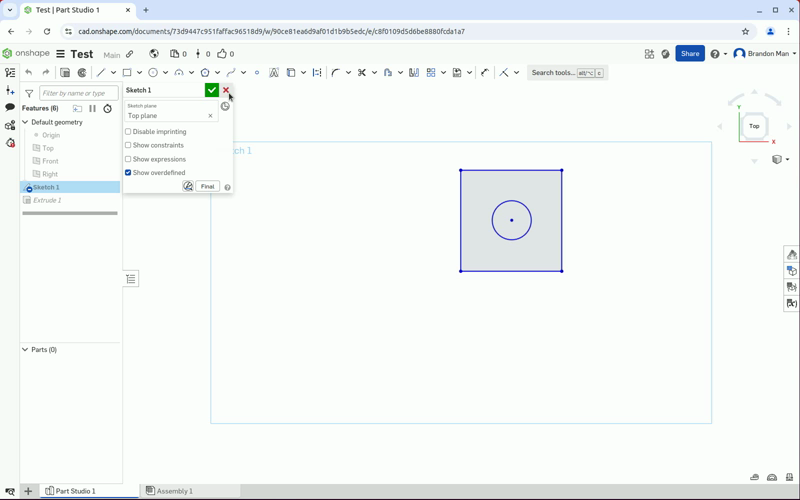
click(229, 92)
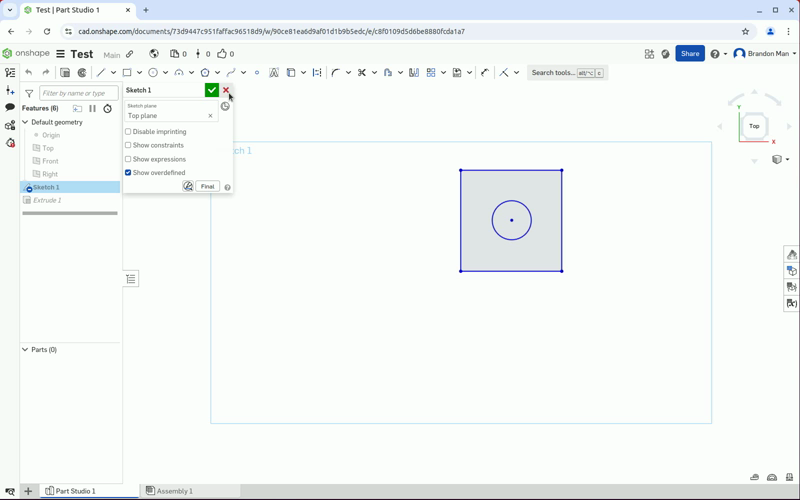
key(shift+s)
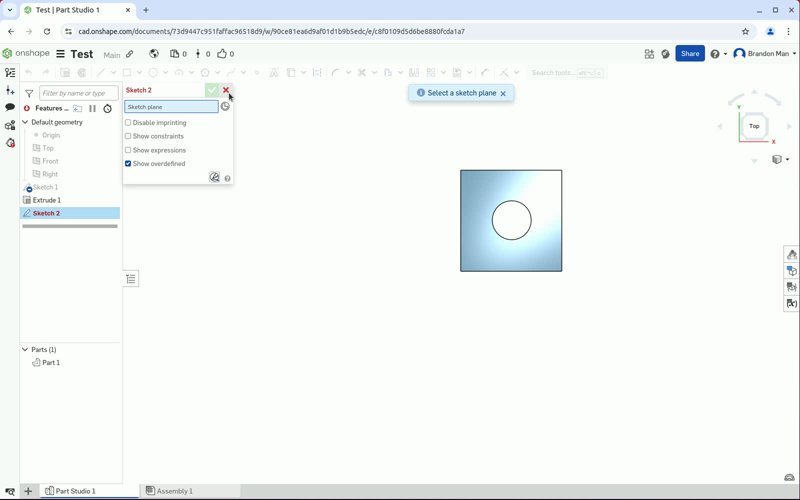
mouse_move(73, 150)
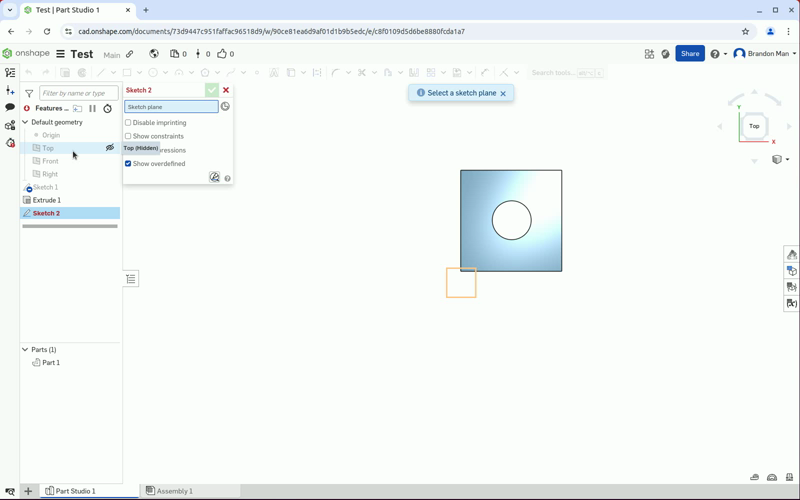
click(73, 150)
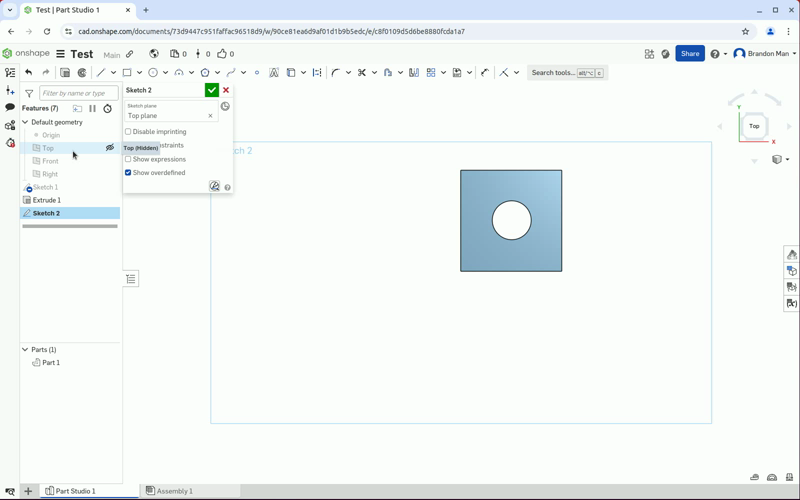
mouse_move(73, 352)
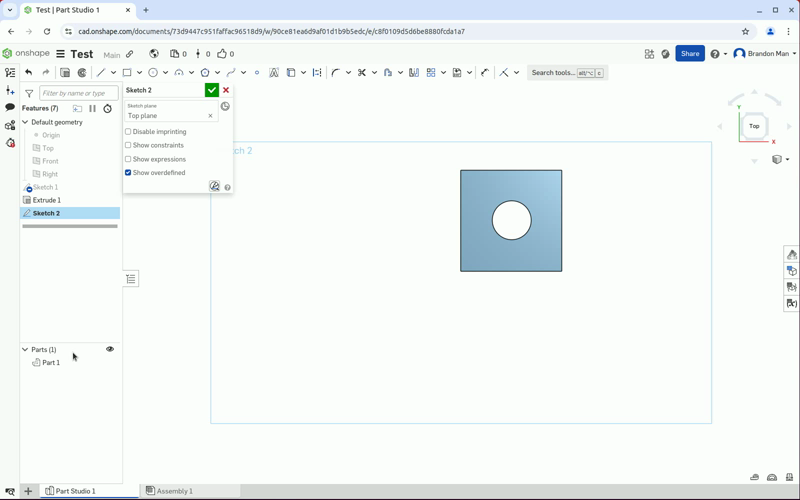
key(y)
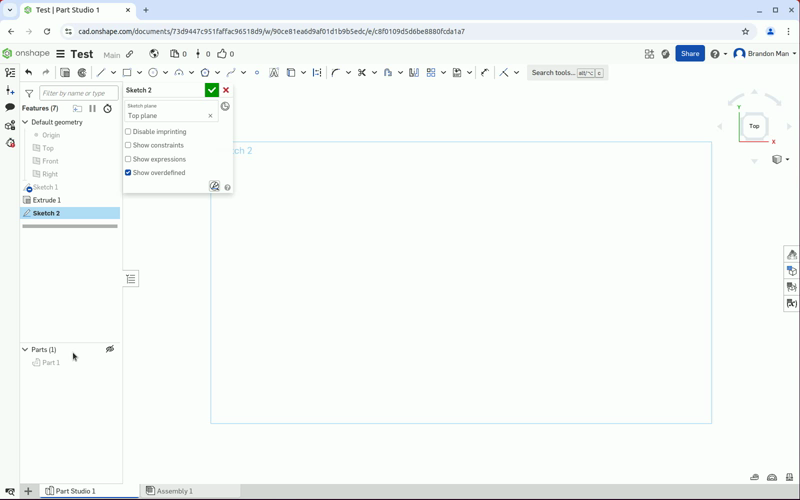
key(c)
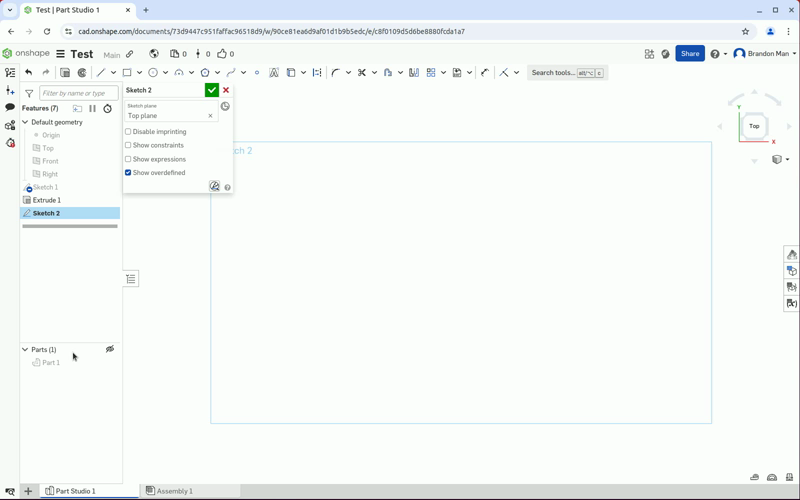
key_down(shift)
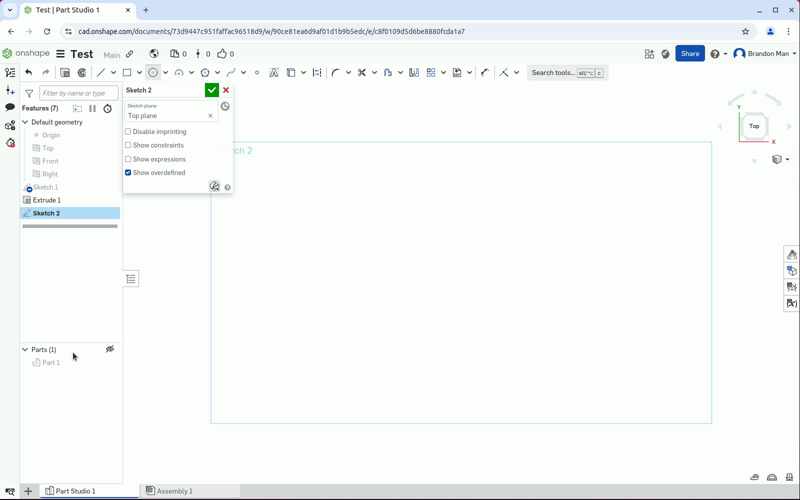
mouse_move(512, 220)
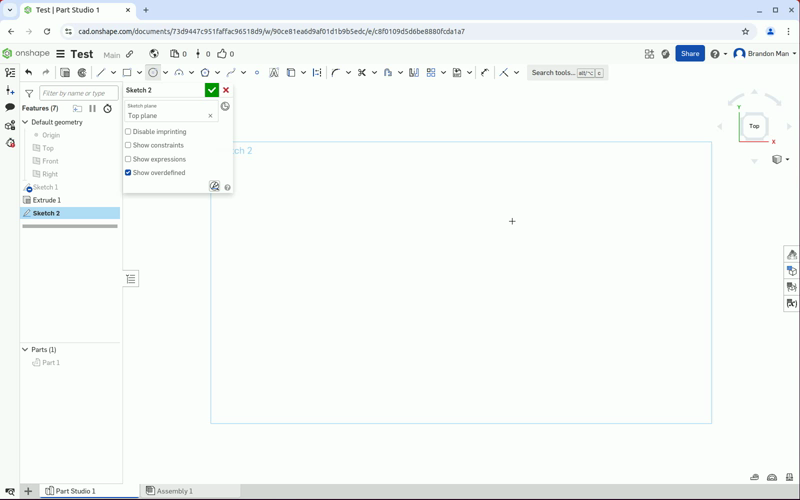
click(512, 220)
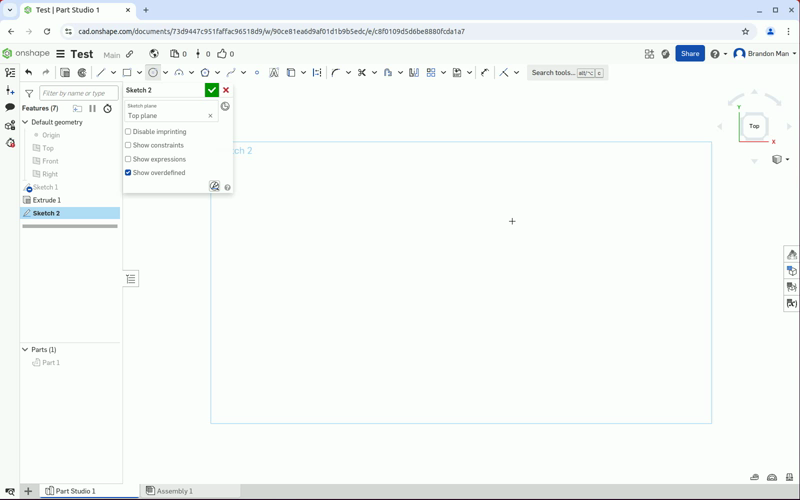
key_up(shift)
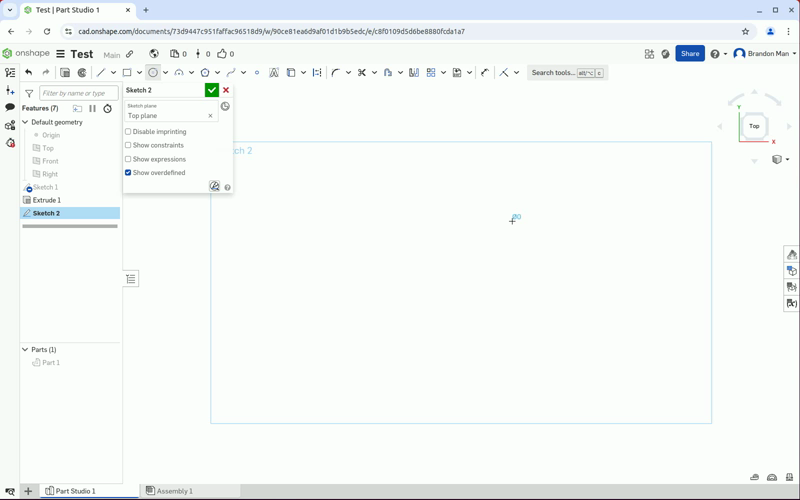
mouse_move(531, 220)
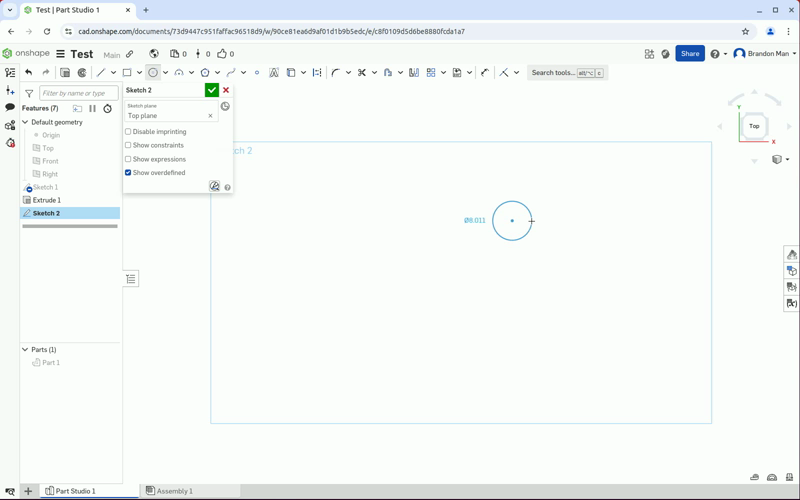
click(531, 220)
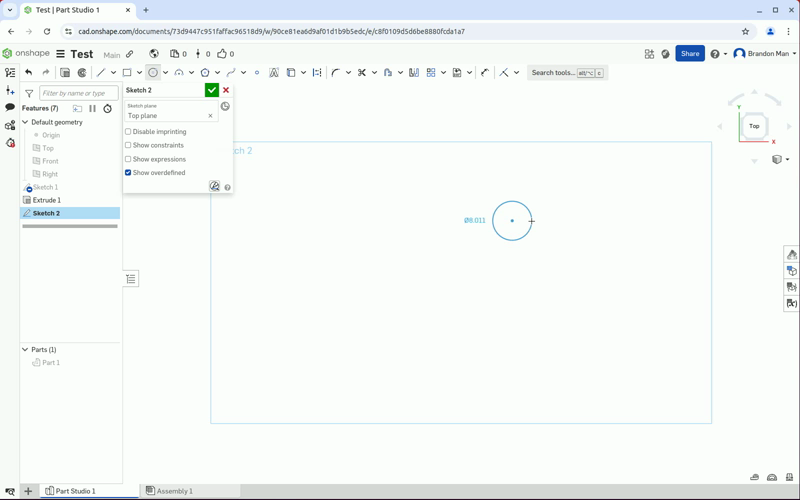
key(esc)
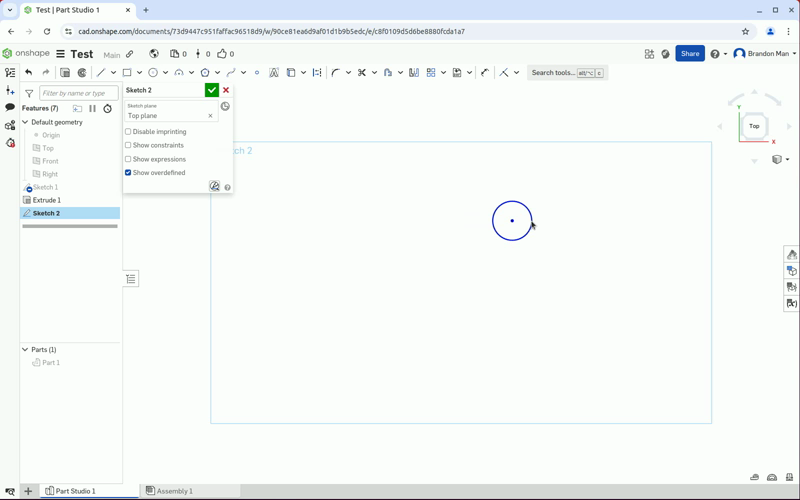
mouse_move(515, 221)
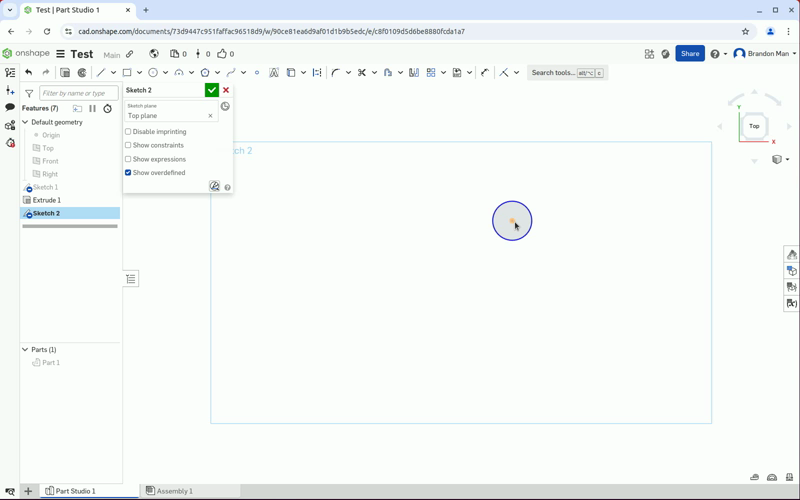
scroll(6)
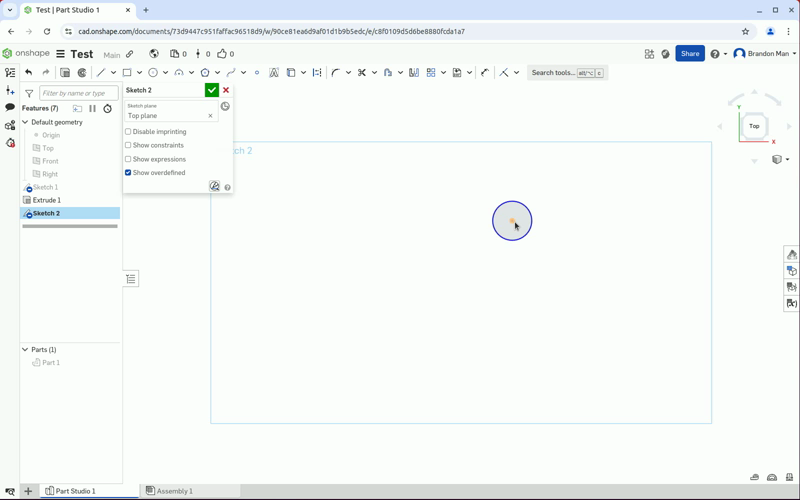
scroll(6)
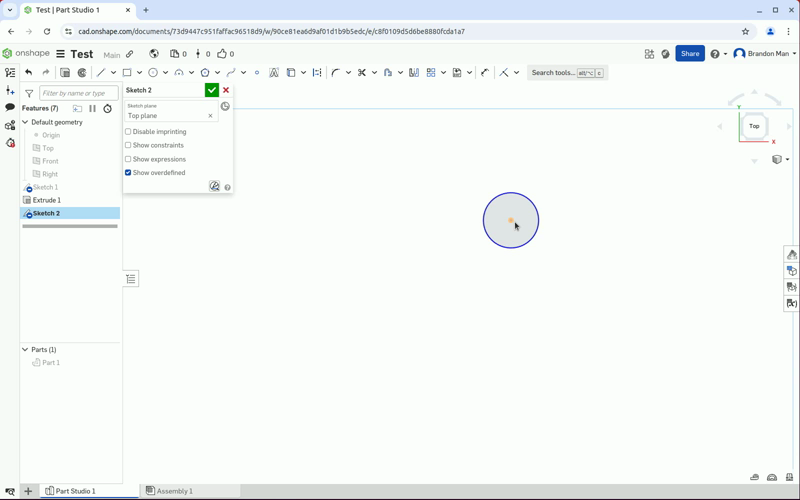
scroll(6)
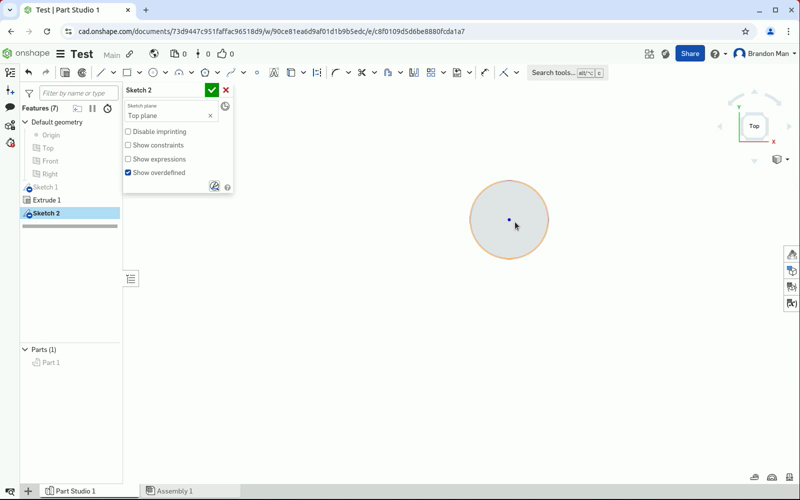
scroll(6)
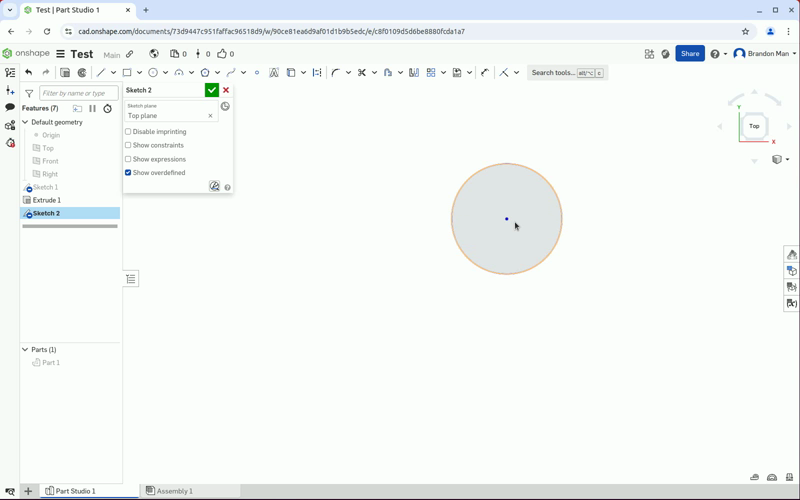
scroll(6)
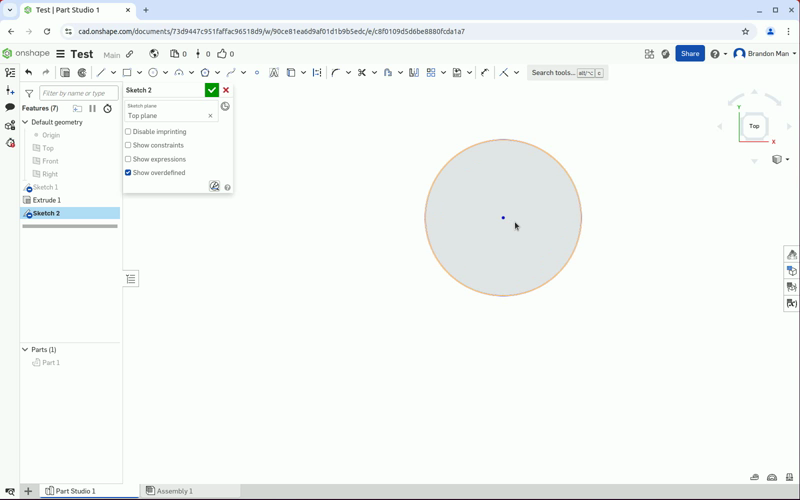
scroll(6)
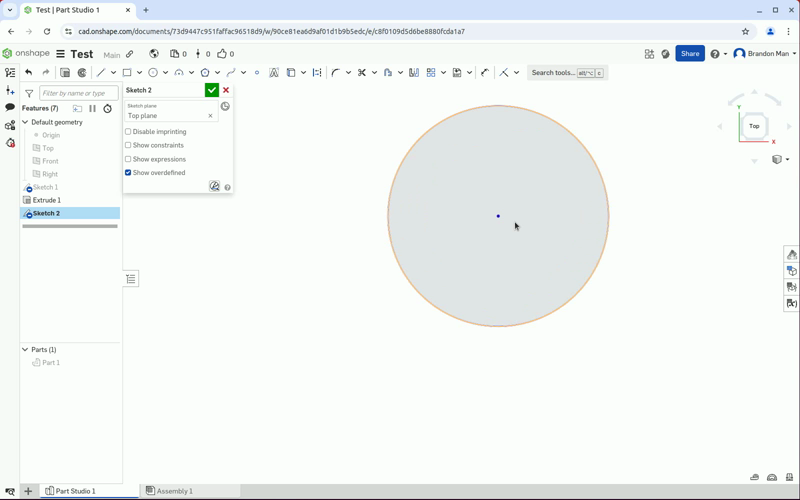
scroll(6)
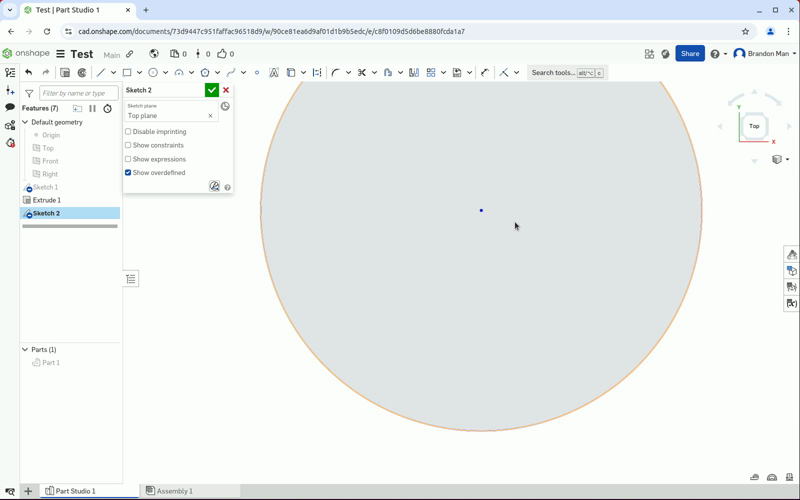
click(515, 221)
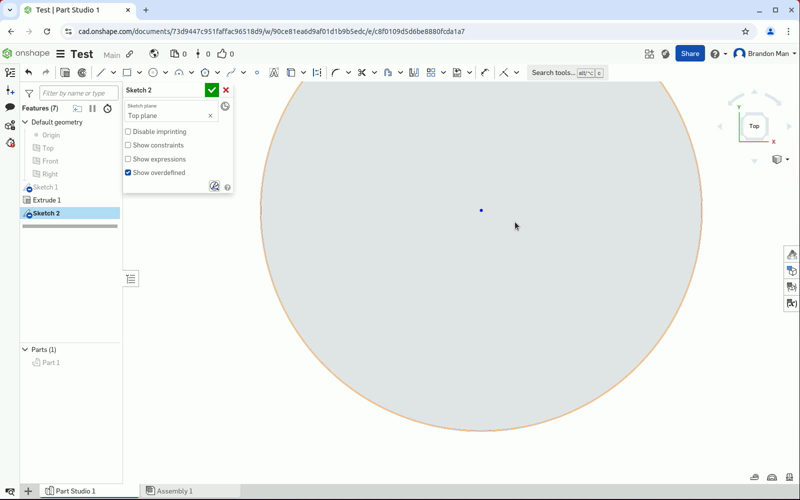
scroll(-6)
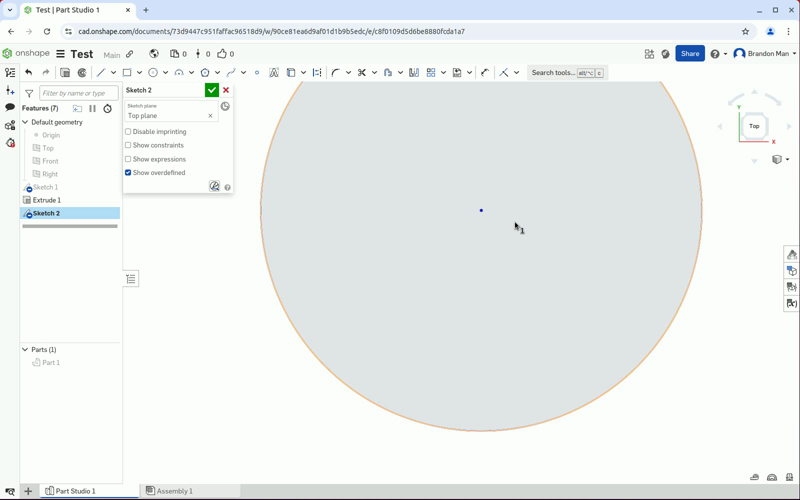
scroll(-6)
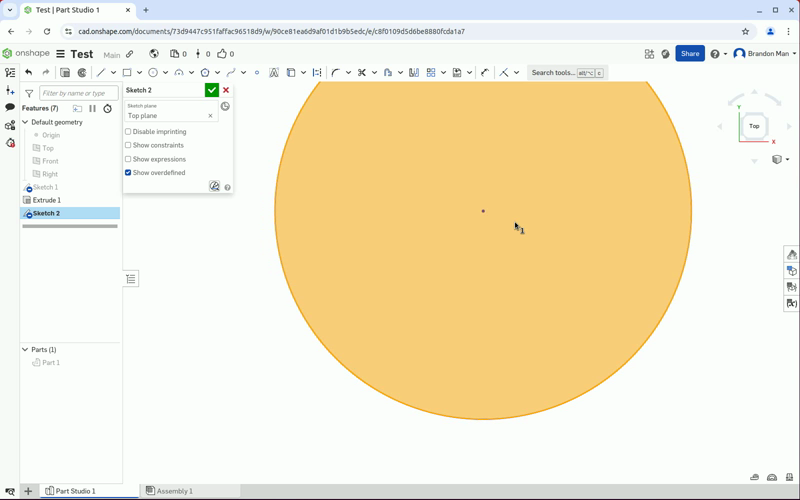
scroll(-6)
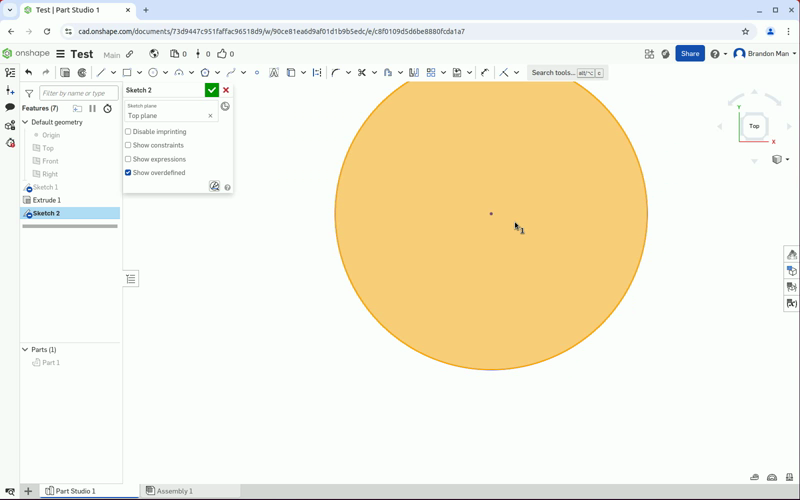
scroll(-6)
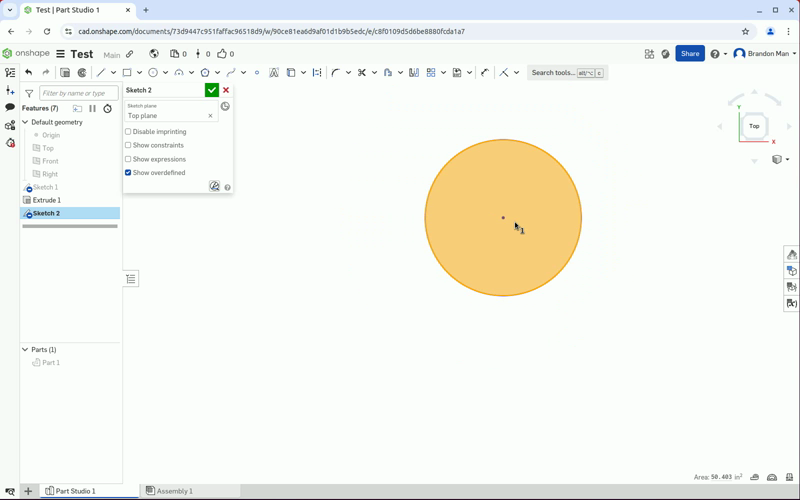
scroll(-6)
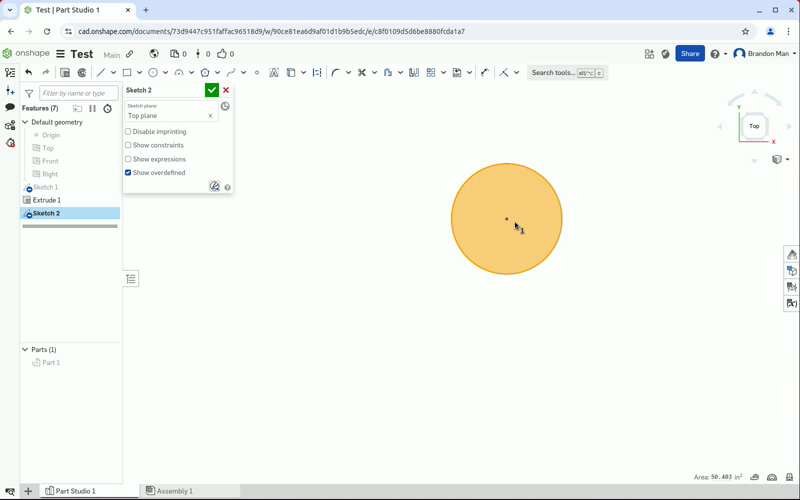
scroll(-6)
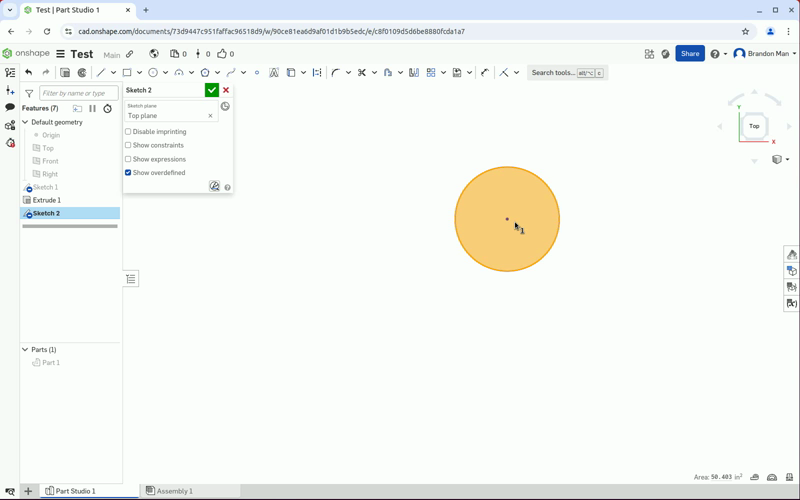
scroll(-6)
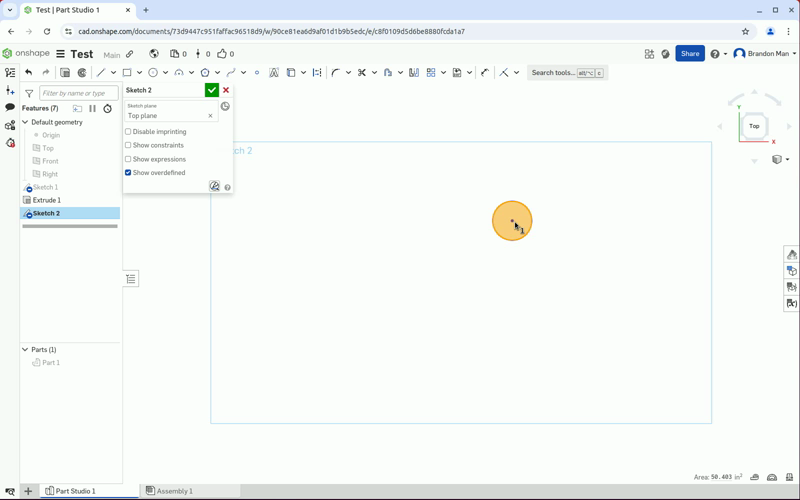
mouse_move(73, 352)
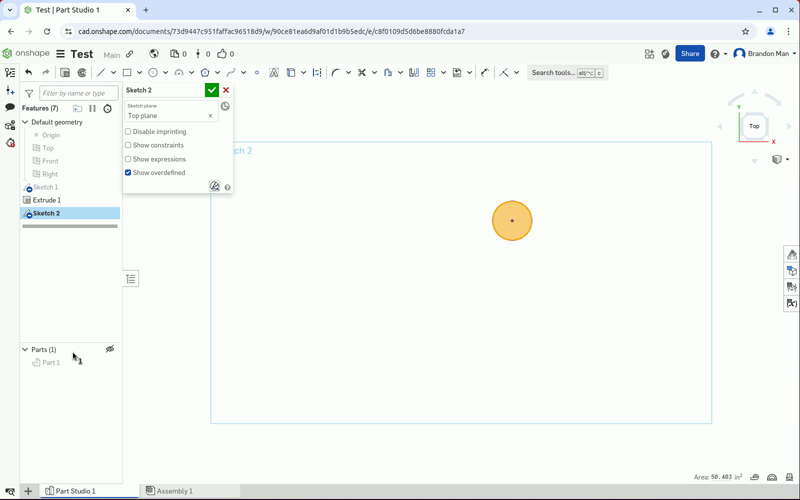
key(shift+y)
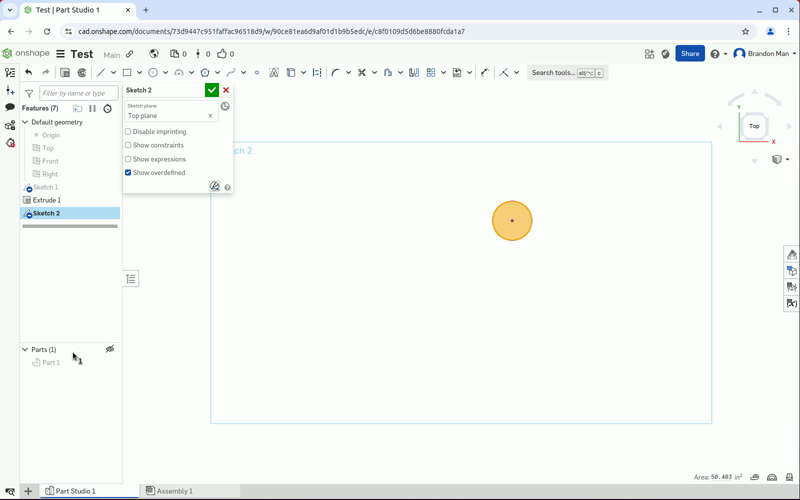
key(shift+e)
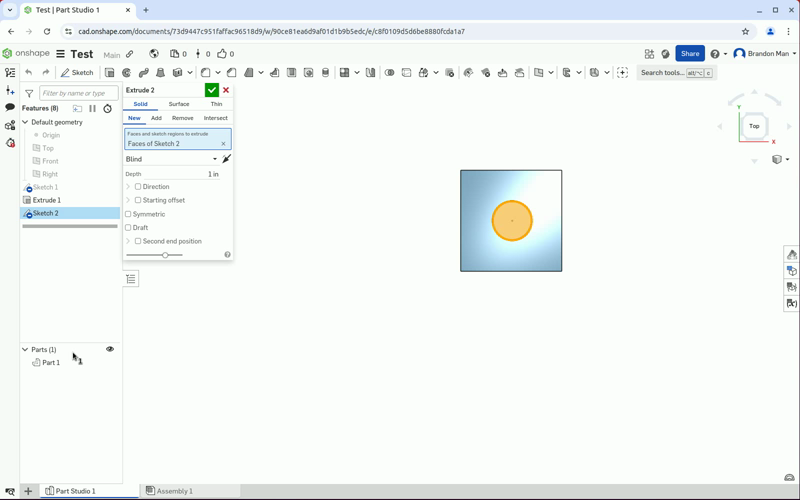
mouse_move(143, 106)
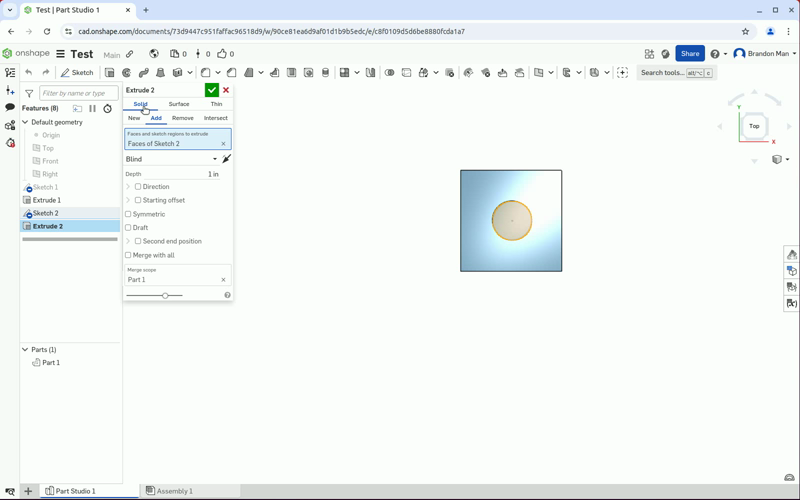
click(143, 106)
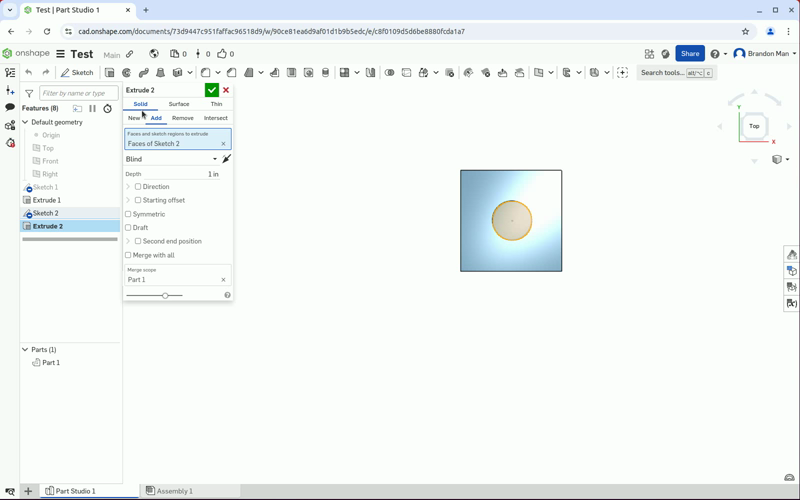
mouse_move(137, 120)
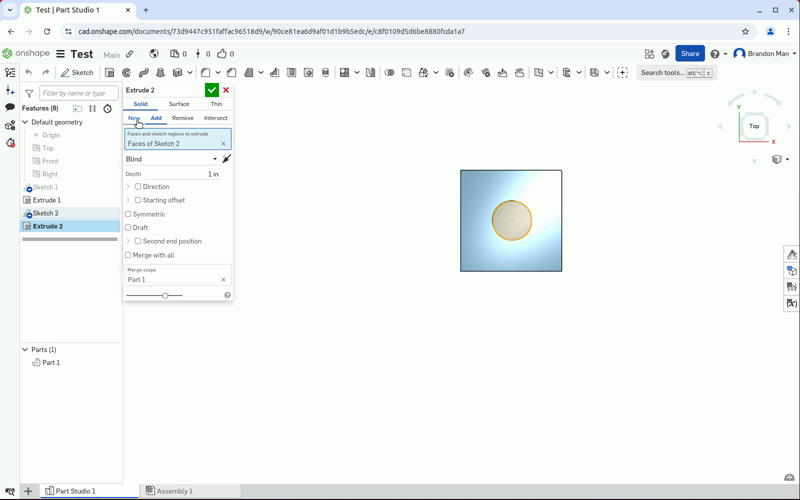
click(137, 120)
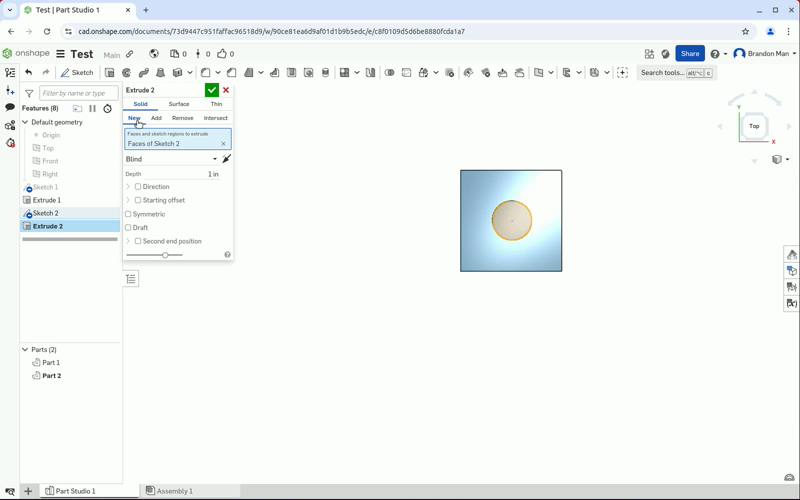
key(tab, 4)
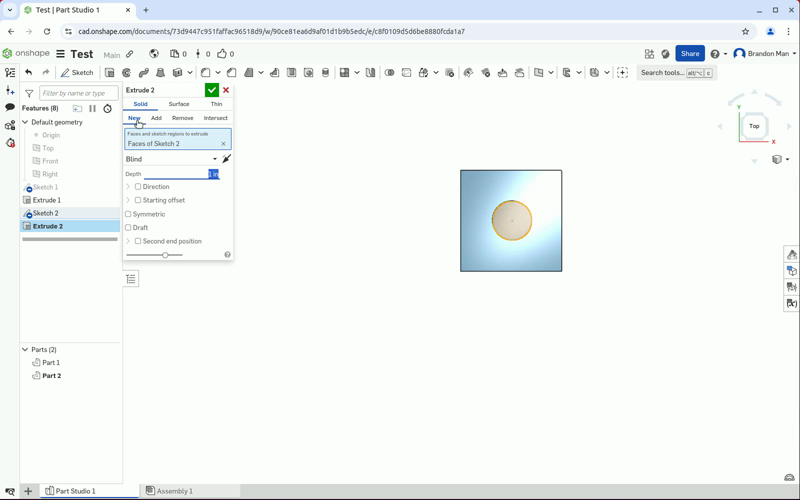
text(0.963)
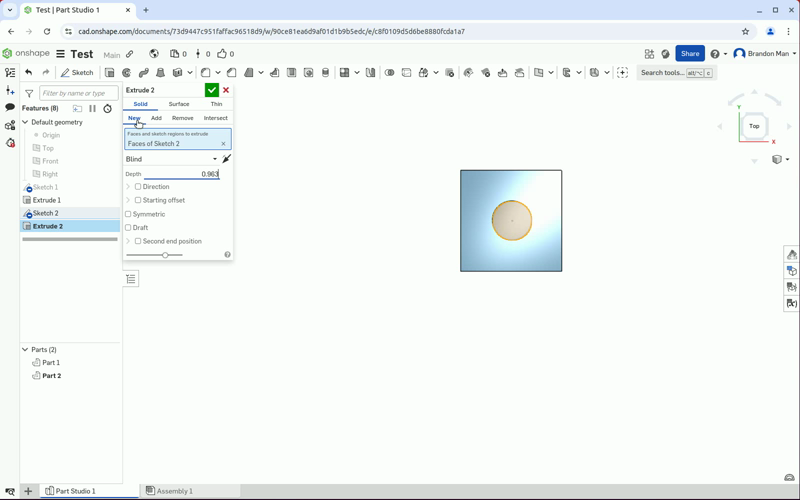
key(enter)
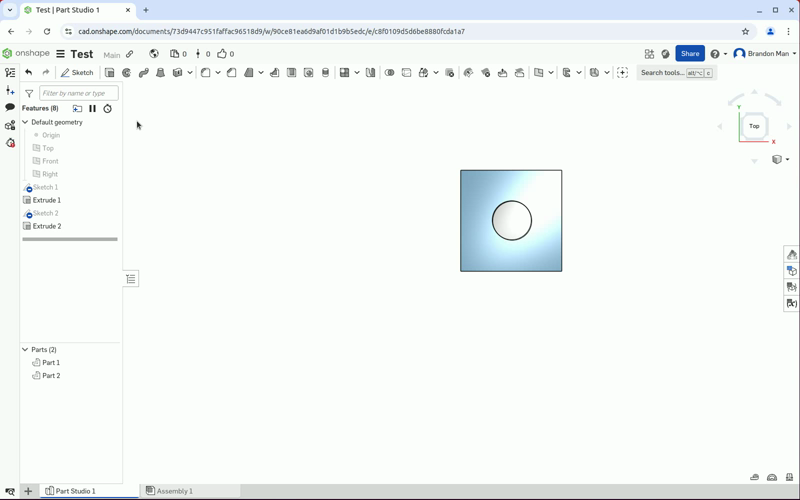
key(shift+h)
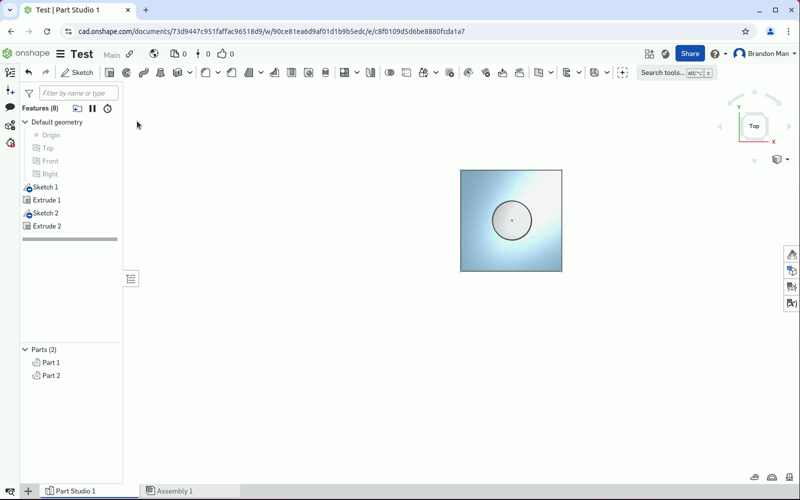
key(shift+h)
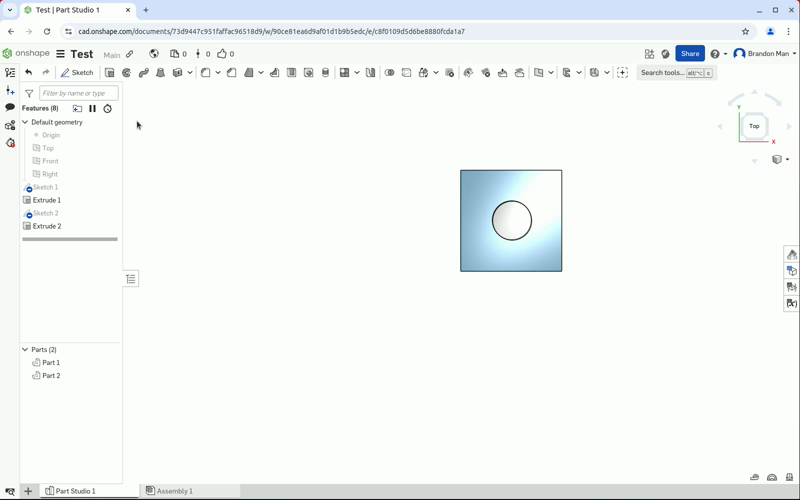
mouse_move(73, 189)
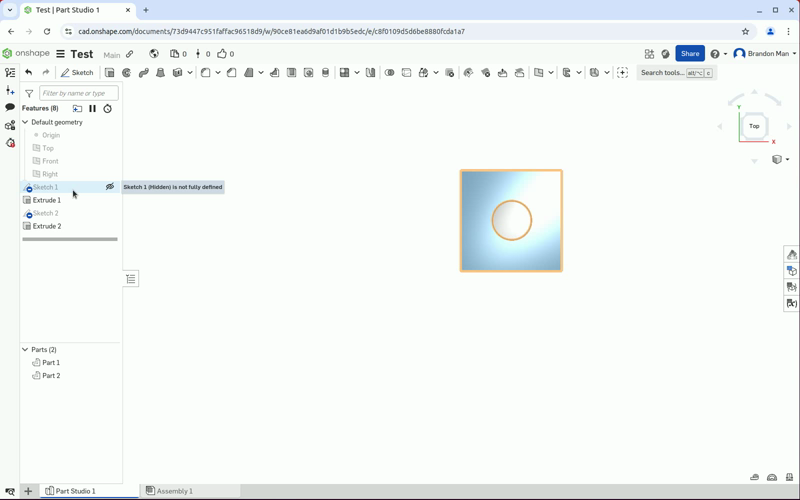
click(73, 189)
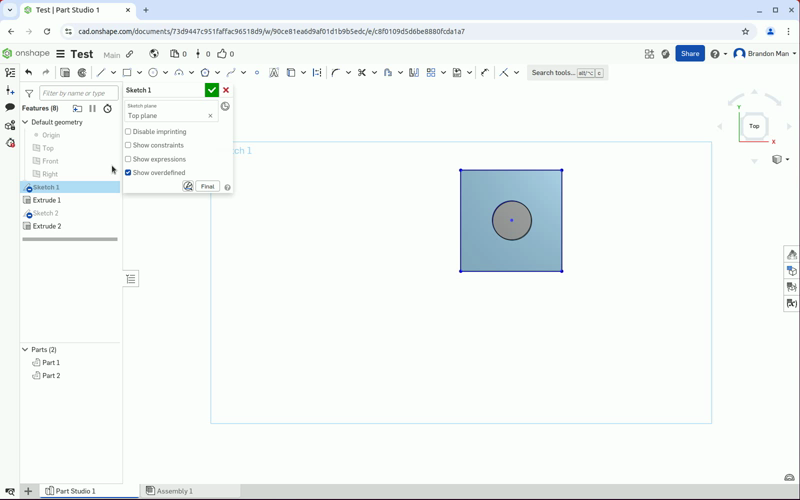
mouse_move(229, 92)
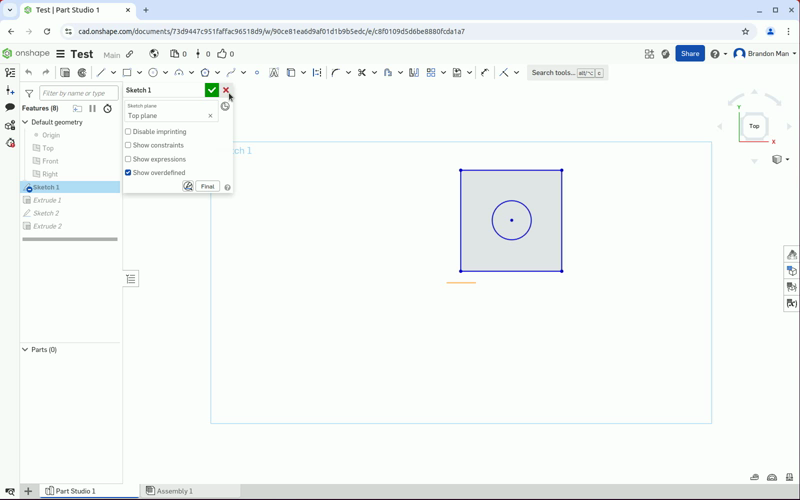
click(229, 92)
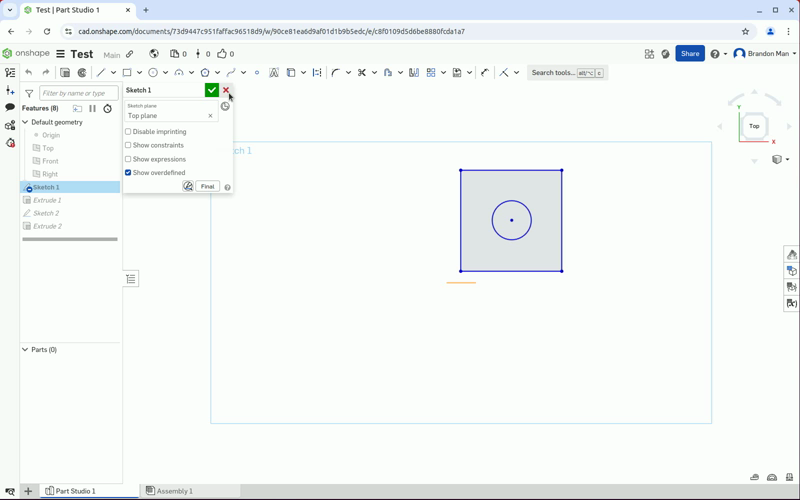
key(shift+s)
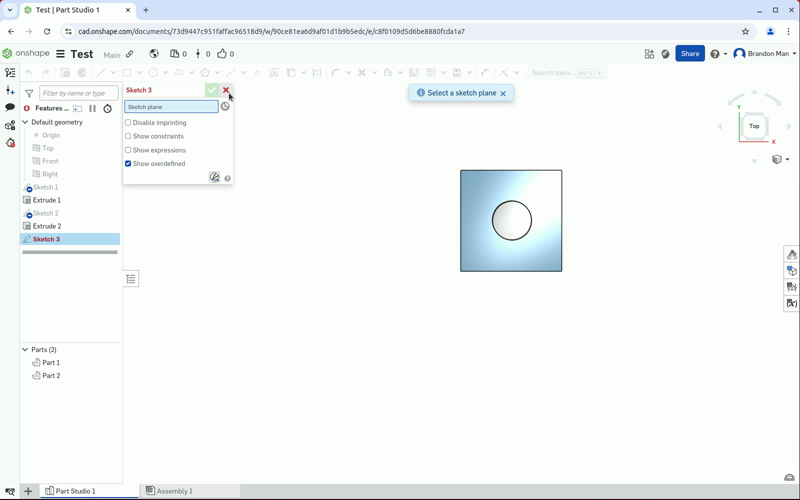
mouse_move(73, 150)
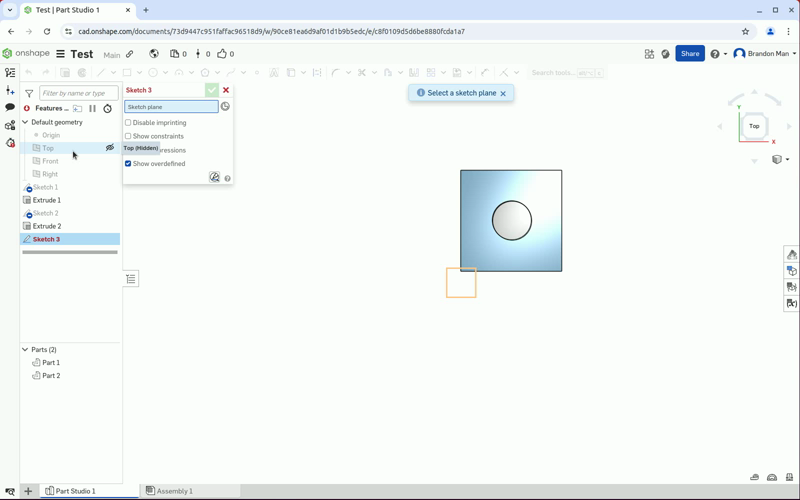
click(73, 150)
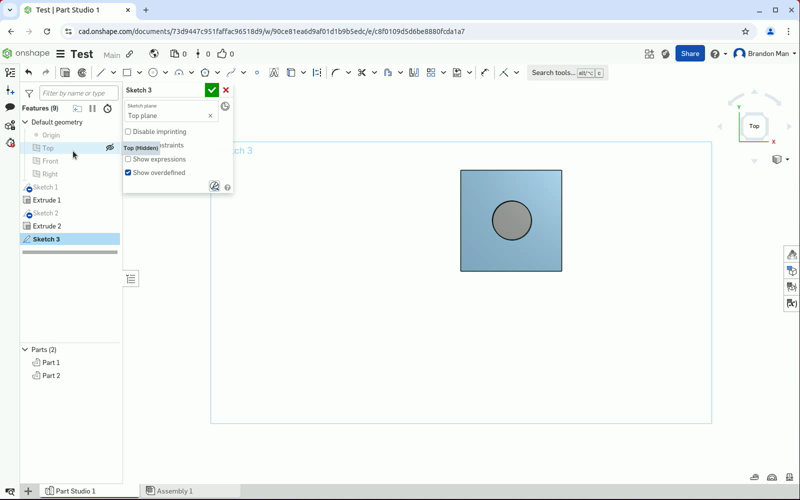
mouse_move(73, 352)
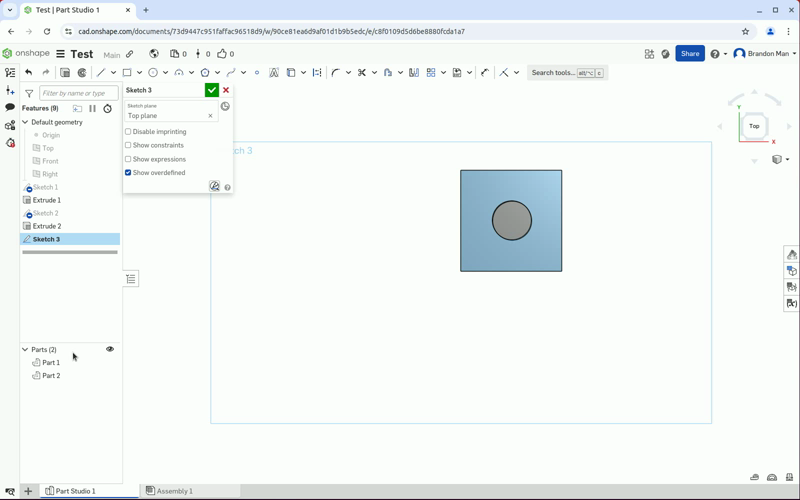
key(y)
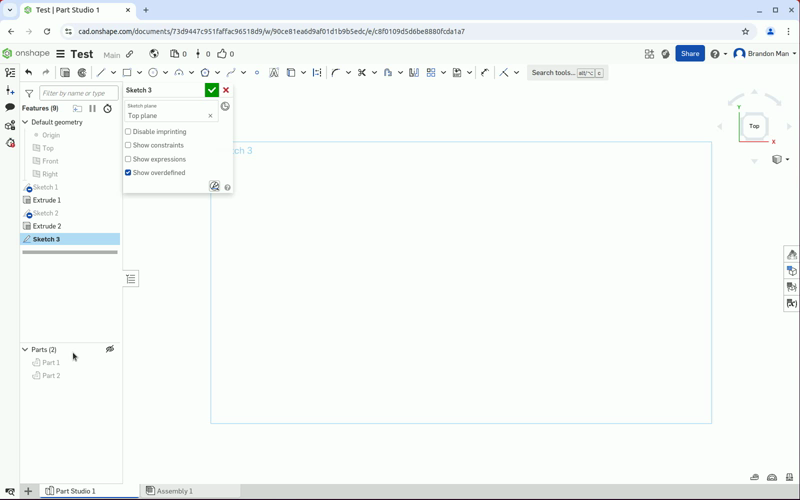
key(c)
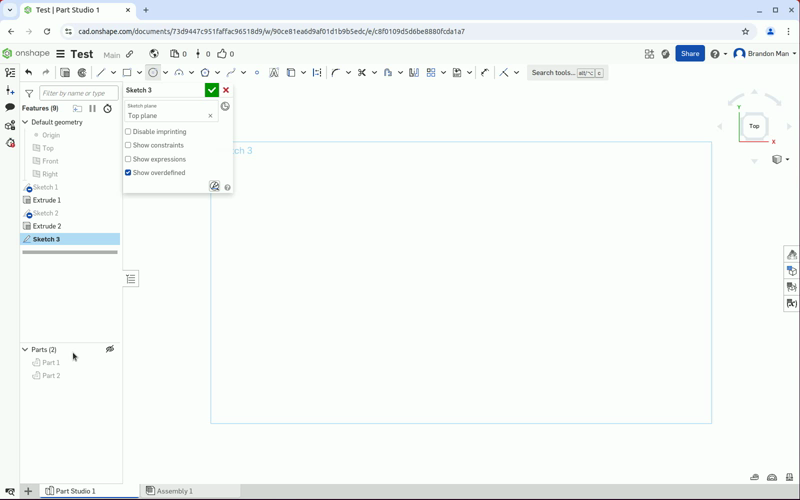
key_down(shift)
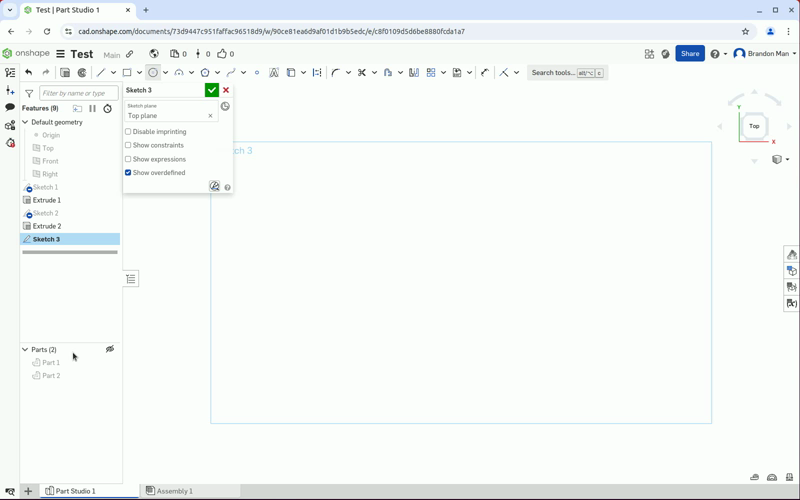
mouse_move(512, 220)
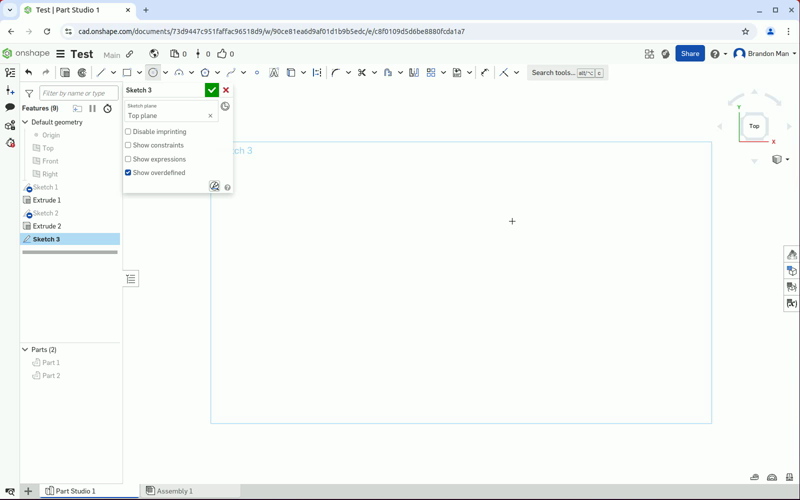
click(512, 220)
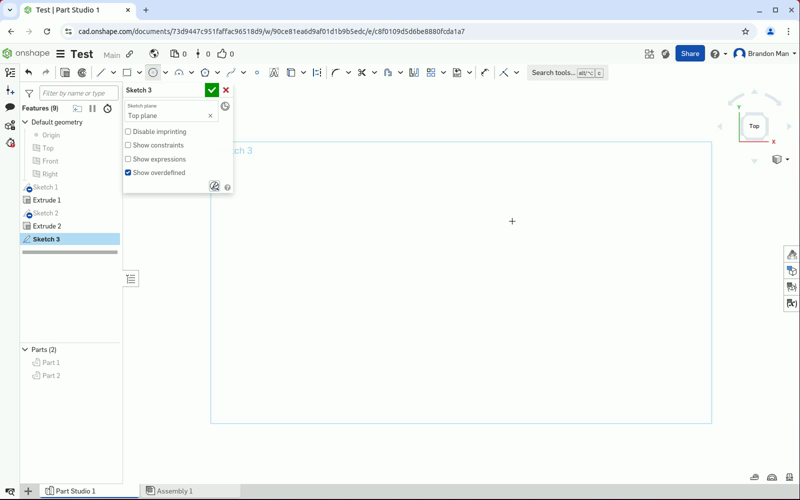
key_up(shift)
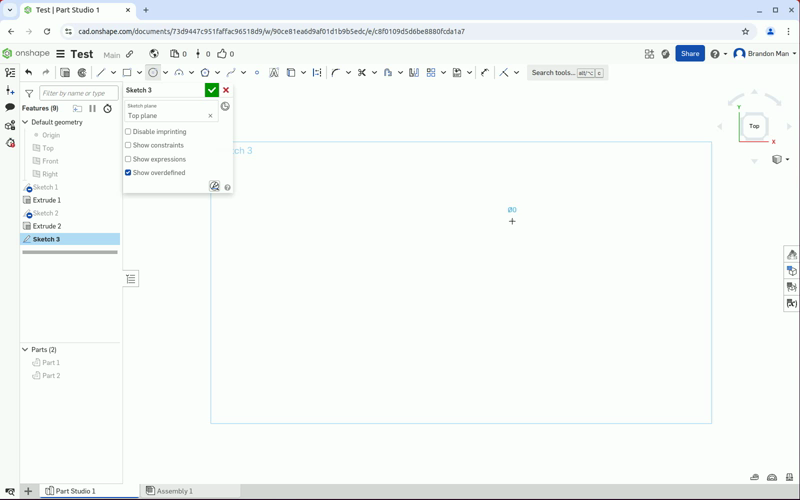
mouse_move(531, 220)
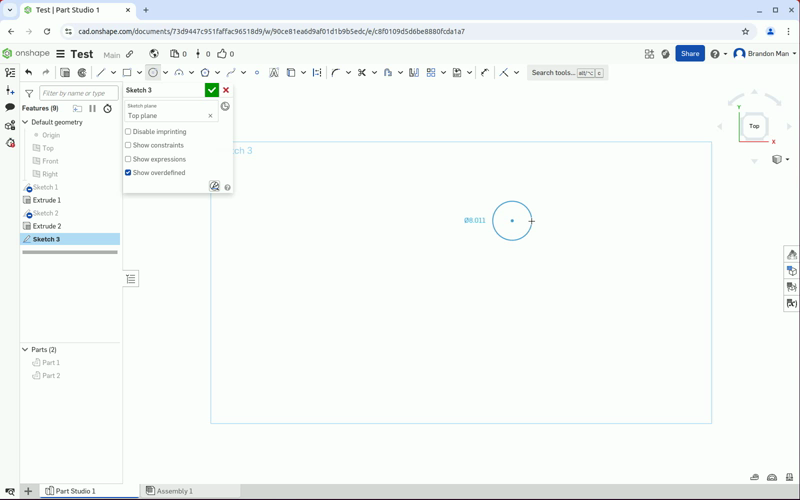
click(531, 220)
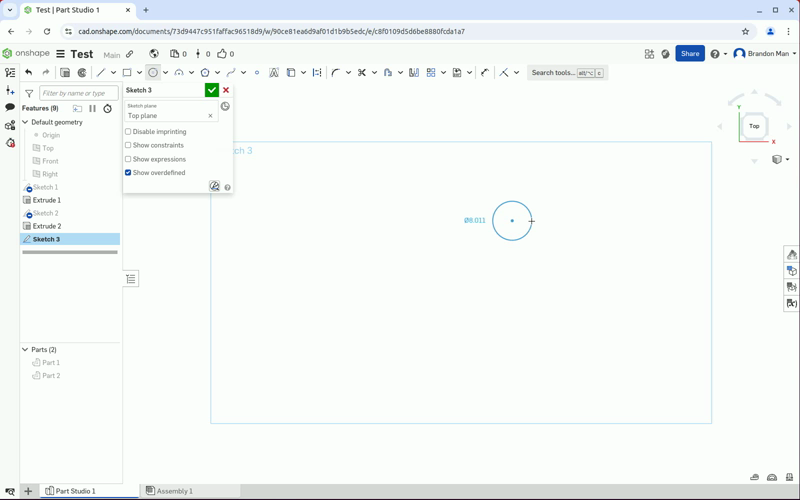
key(esc)
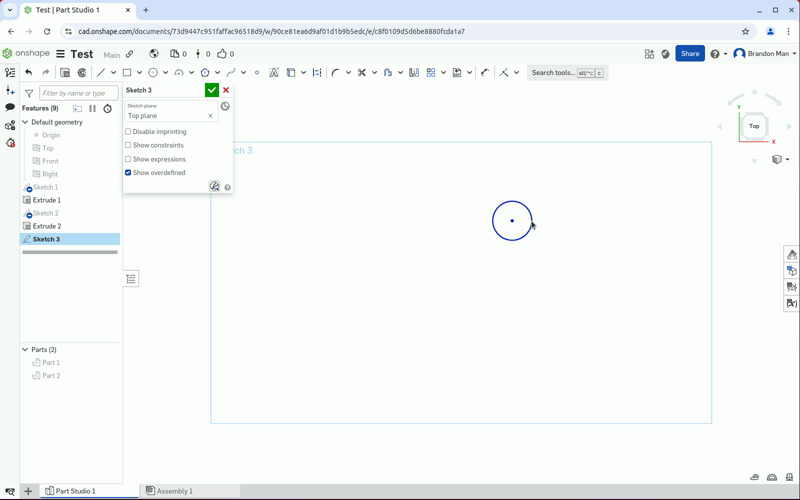
mouse_move(507, 227)
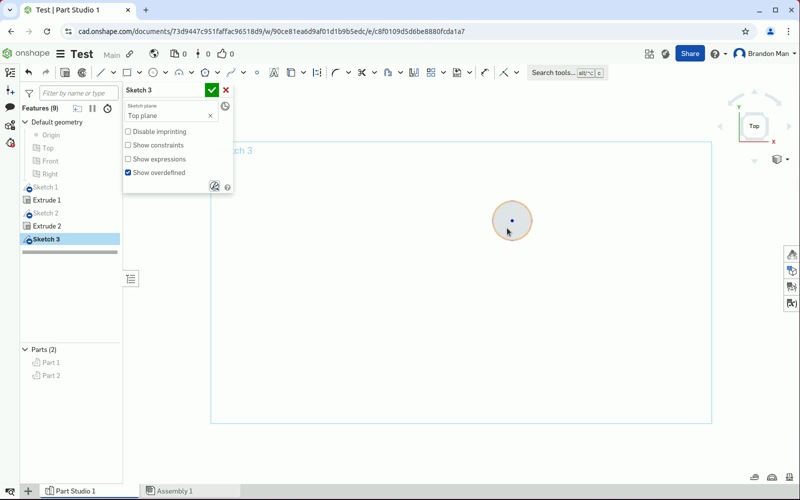
scroll(6)
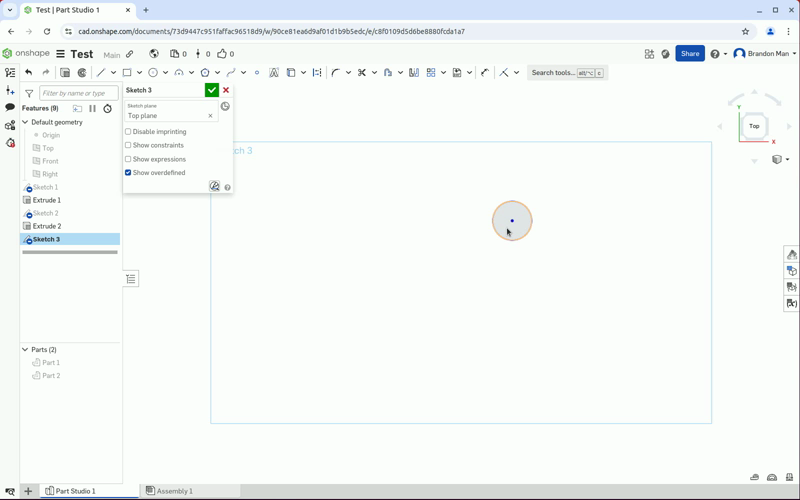
scroll(6)
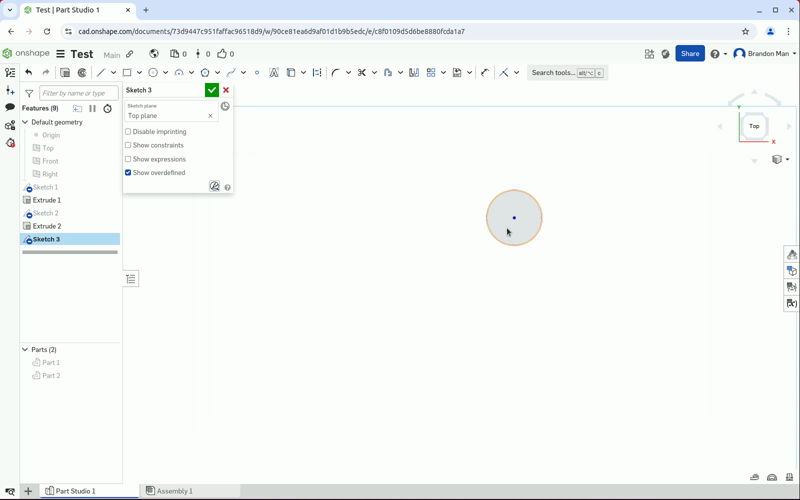
scroll(6)
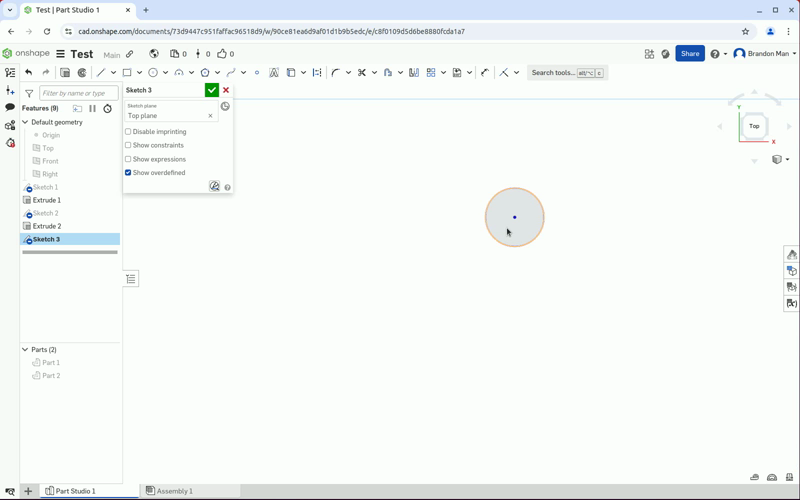
scroll(6)
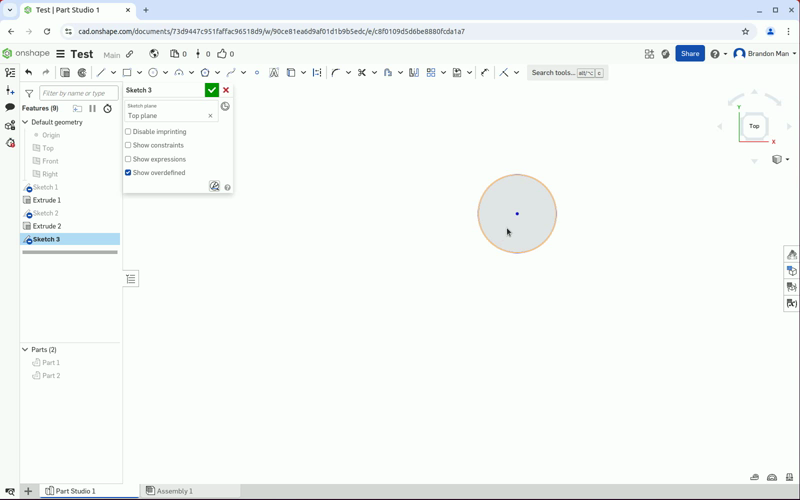
scroll(6)
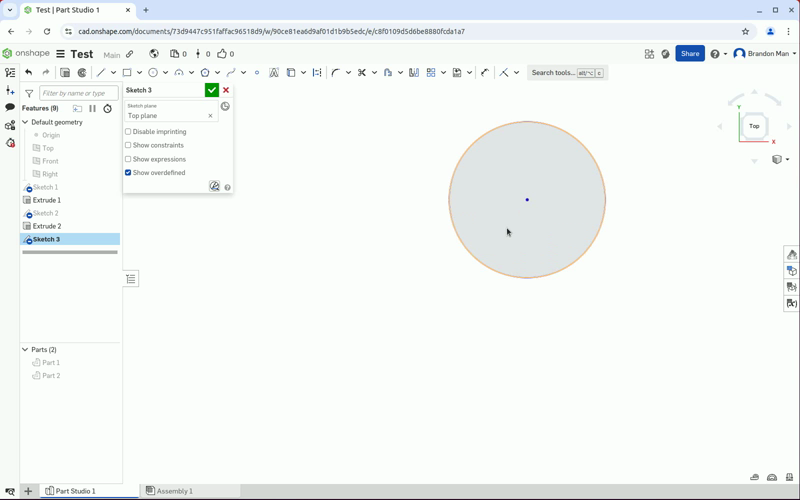
scroll(6)
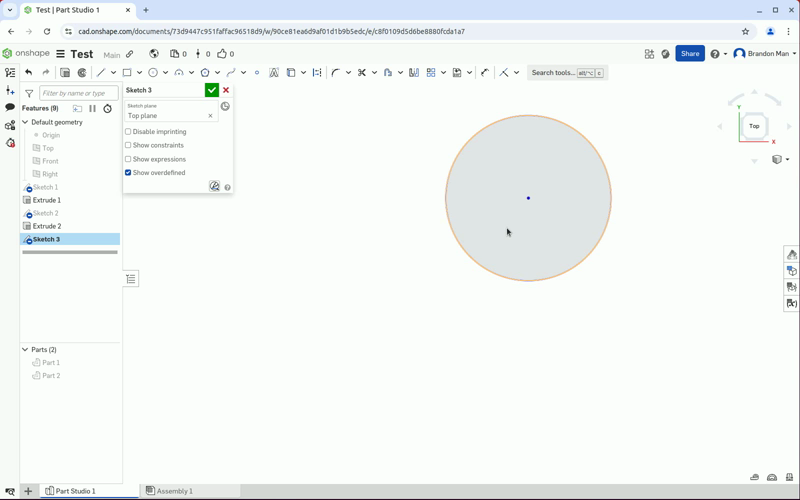
scroll(6)
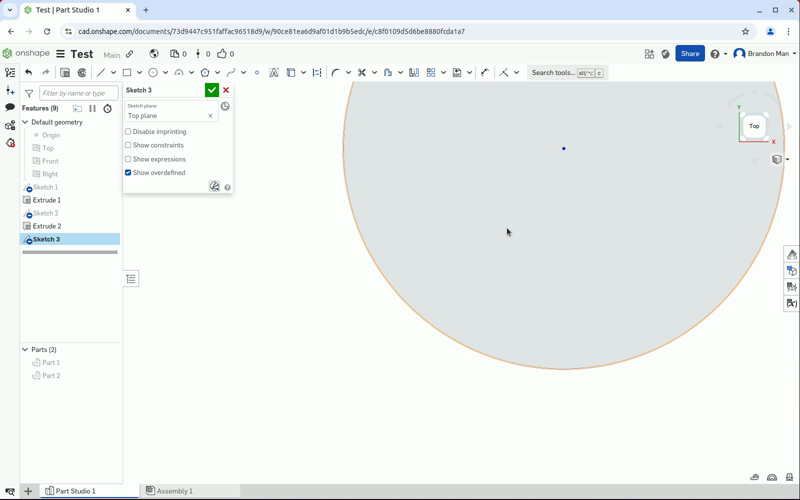
click(507, 227)
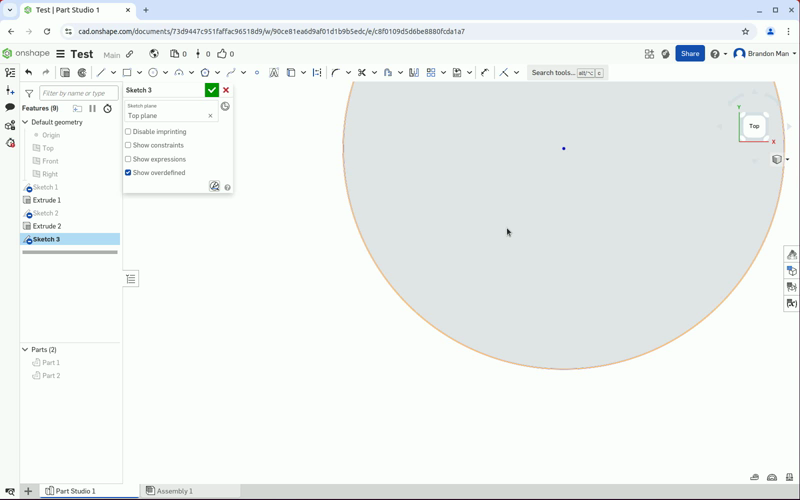
scroll(-6)
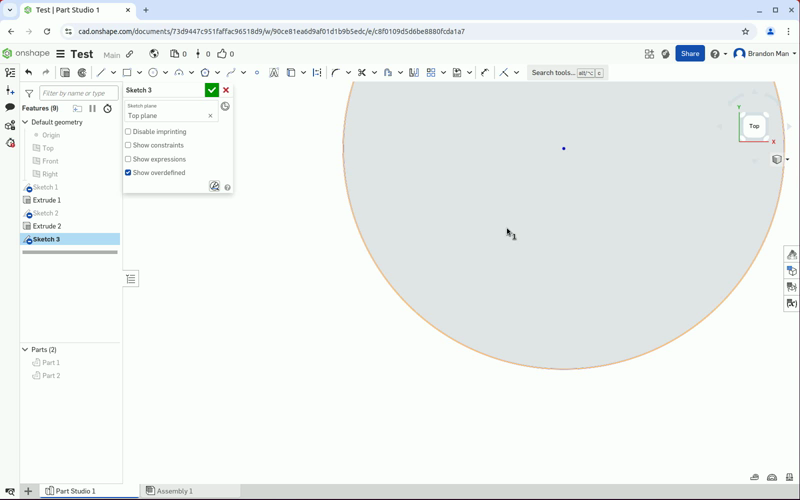
scroll(-6)
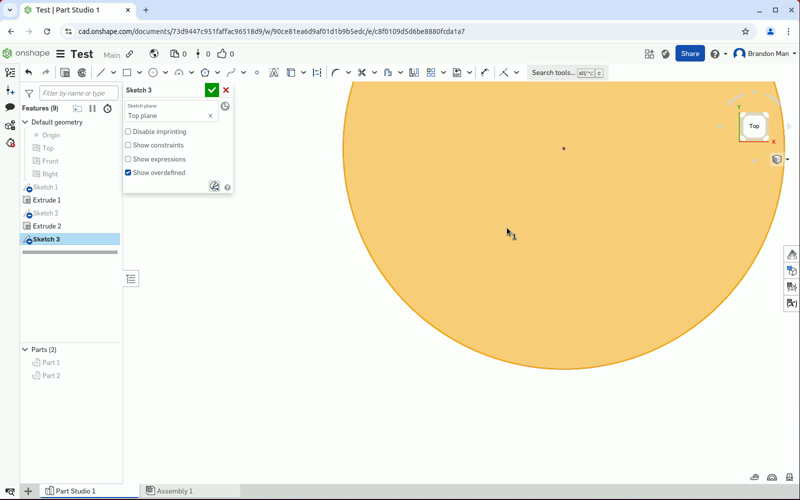
scroll(-6)
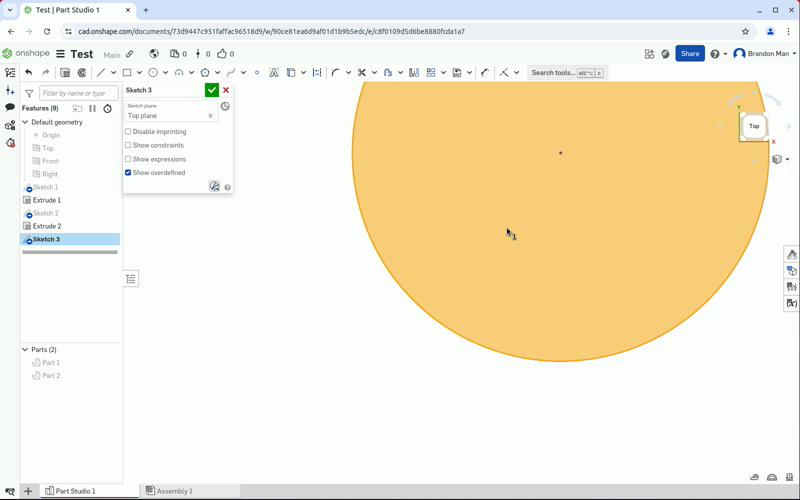
scroll(-6)
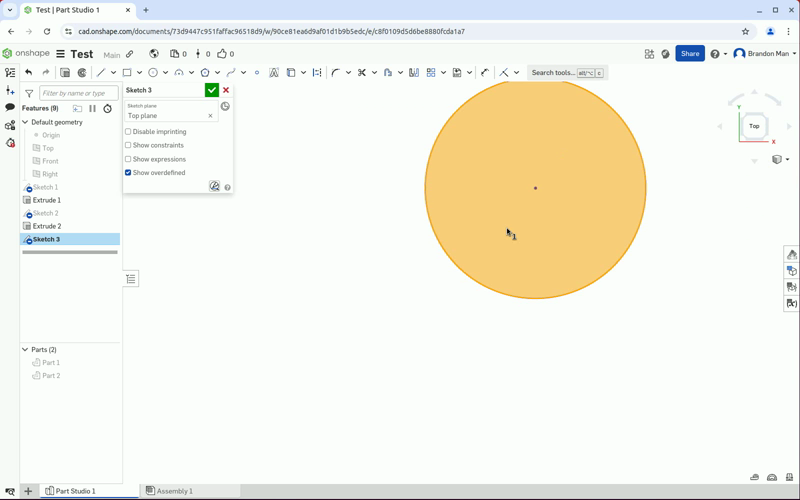
scroll(-6)
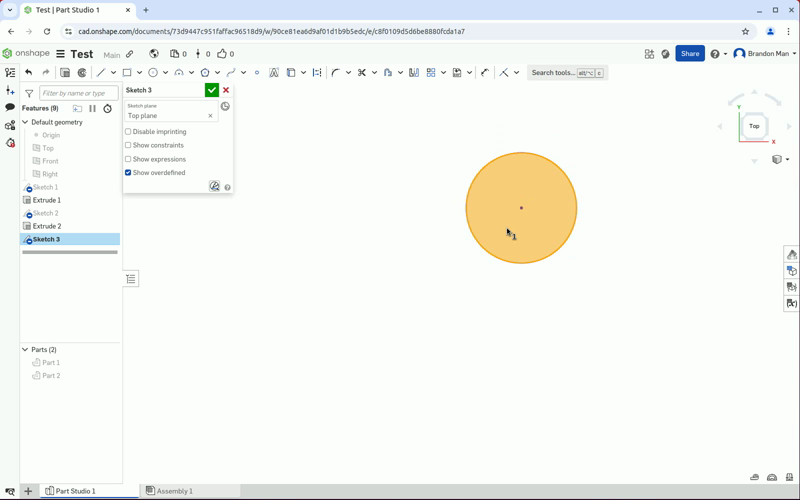
scroll(-6)
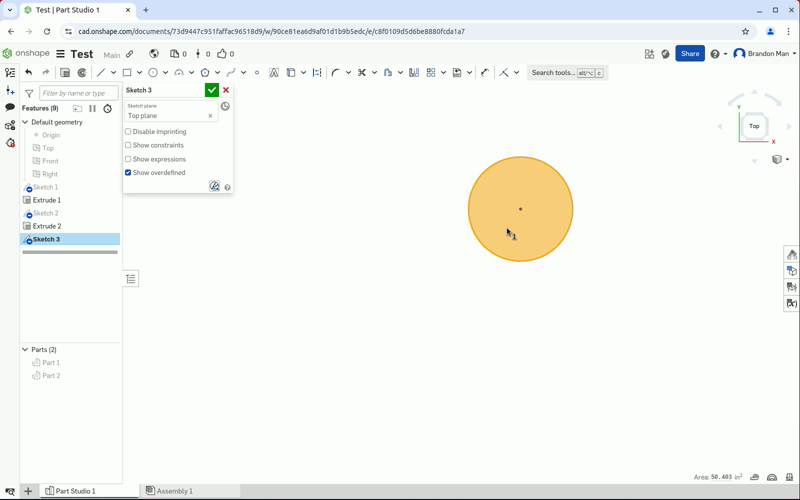
scroll(-6)
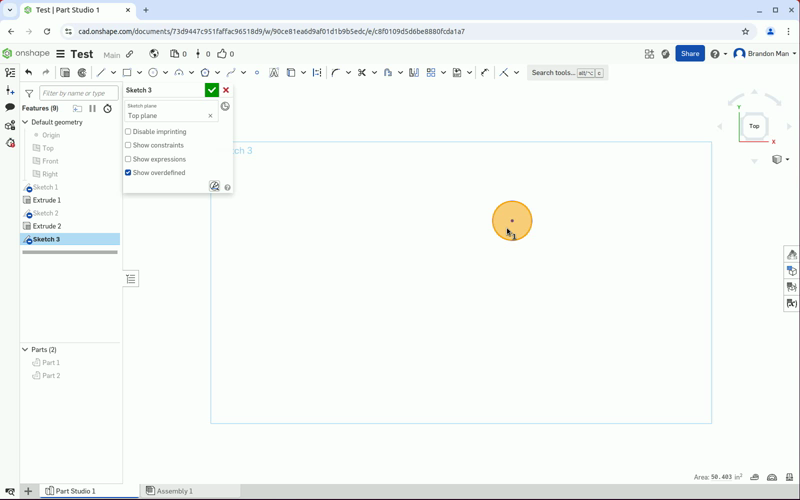
mouse_move(73, 352)
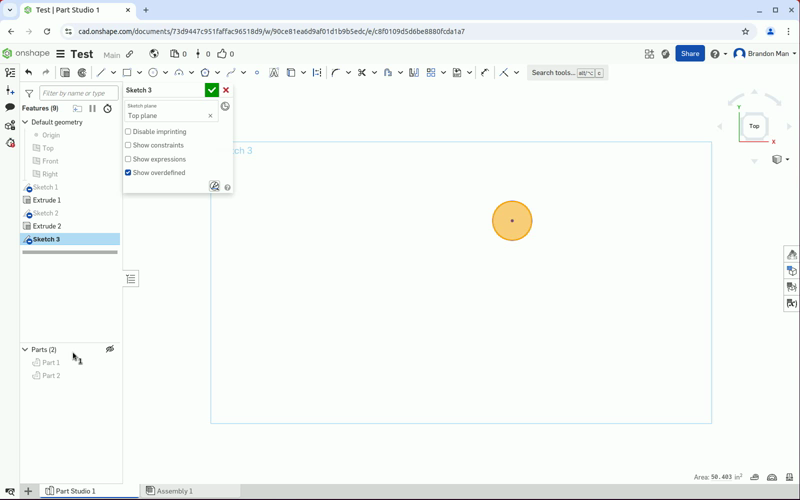
key(shift+y)
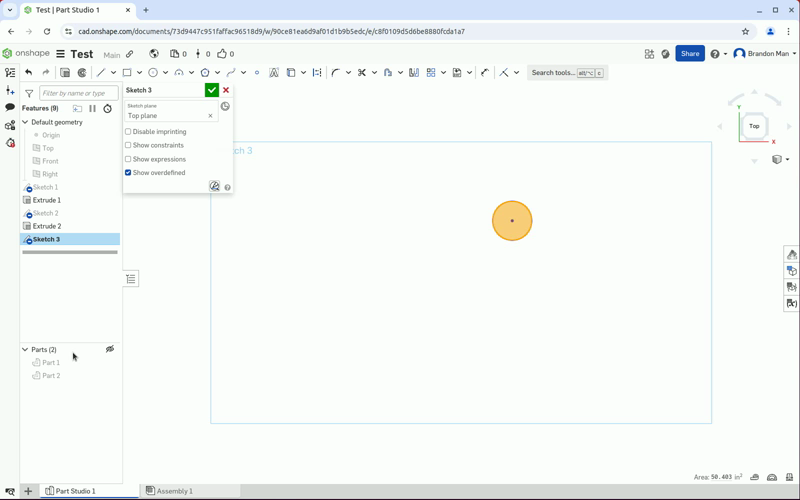
key(shift+e)
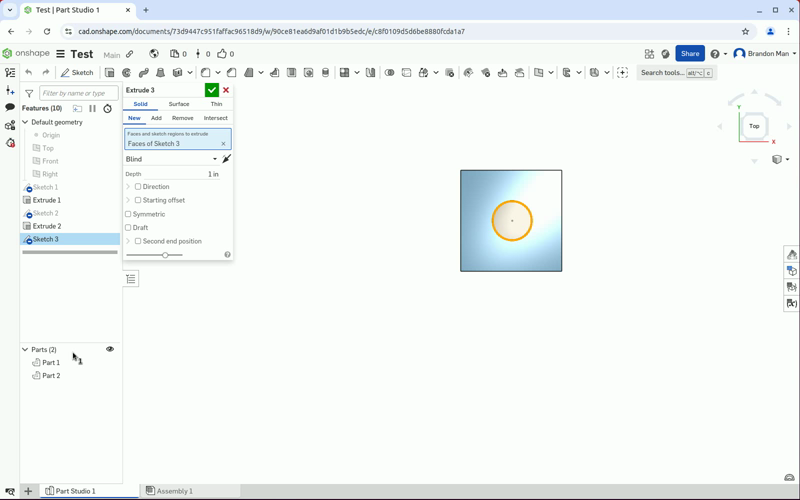
mouse_move(143, 106)
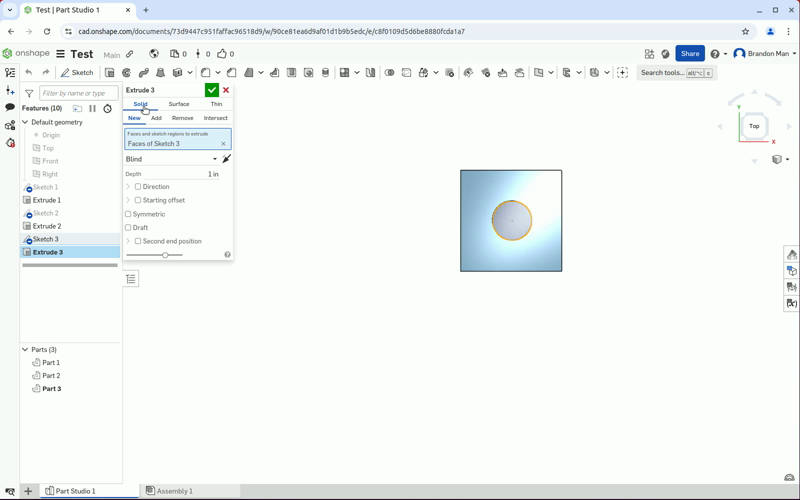
click(143, 106)
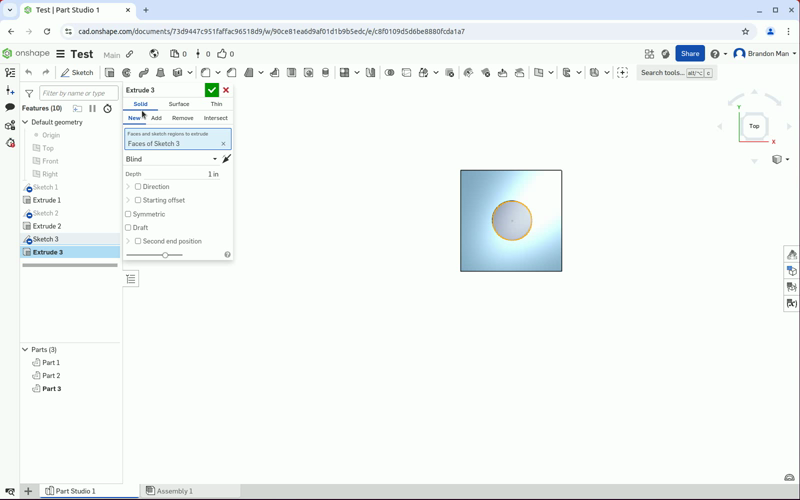
mouse_move(137, 120)
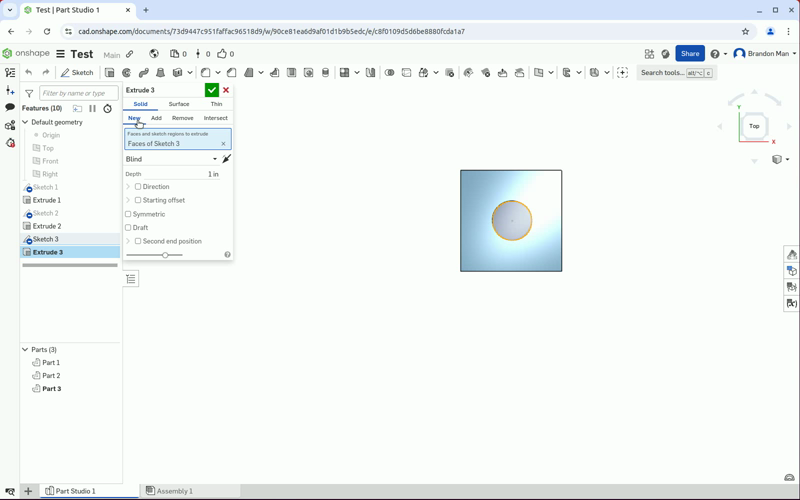
click(137, 120)
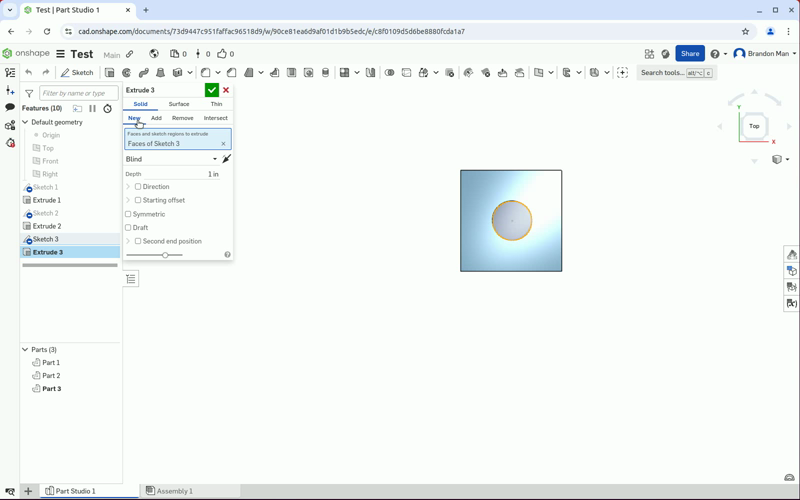
key(tab, 4)
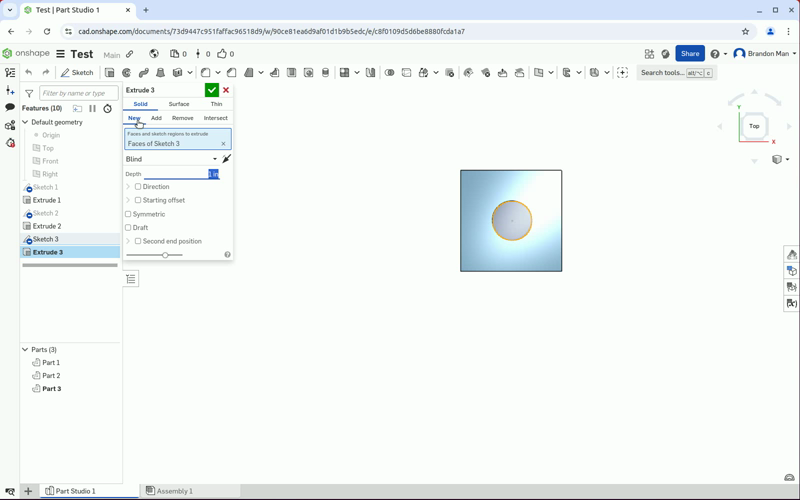
text(-18.535)
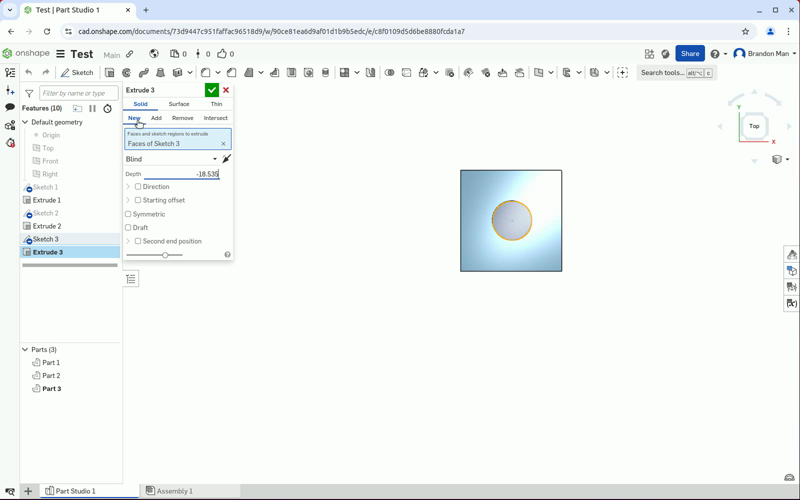
key(enter)
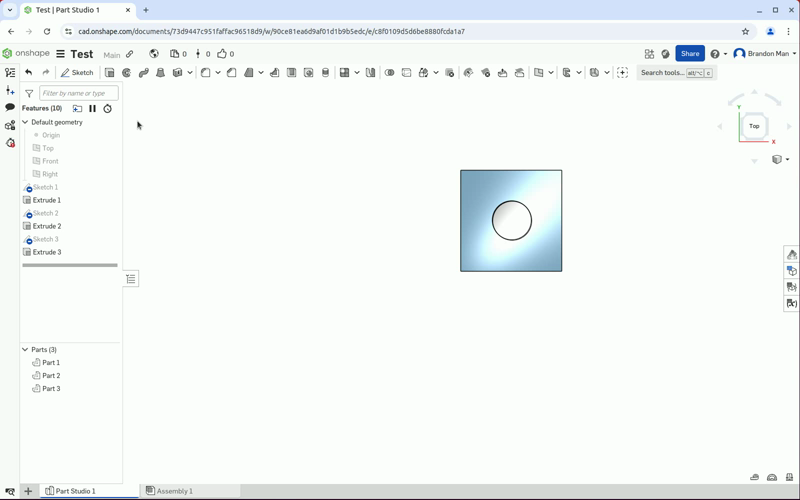
key(shift+h)
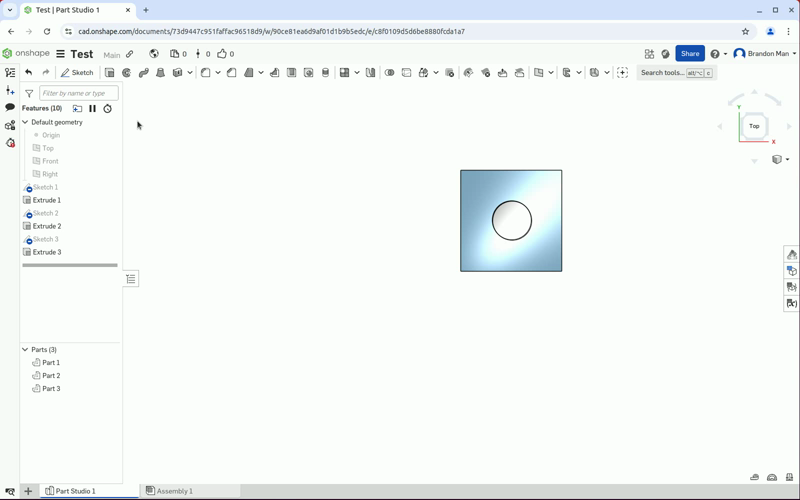
key(shift+h)
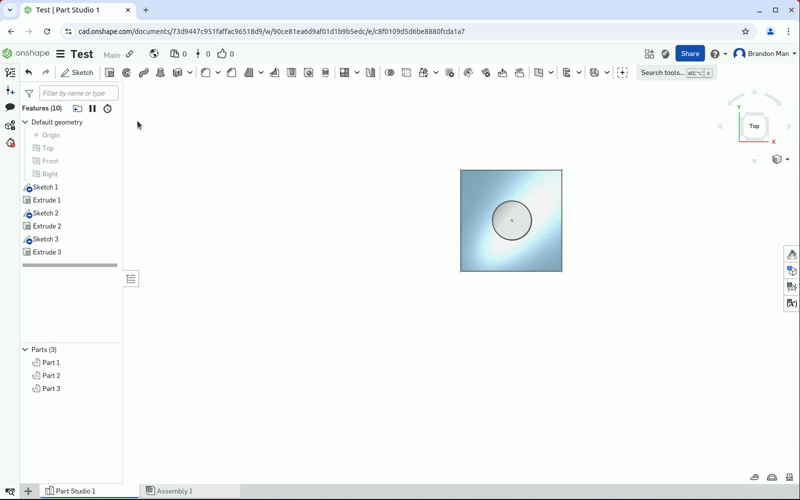
key(shift+7)
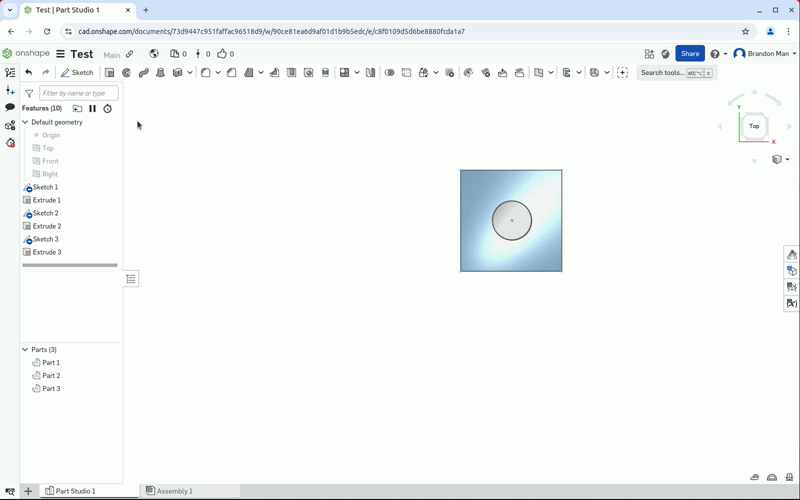
key(up, 3)
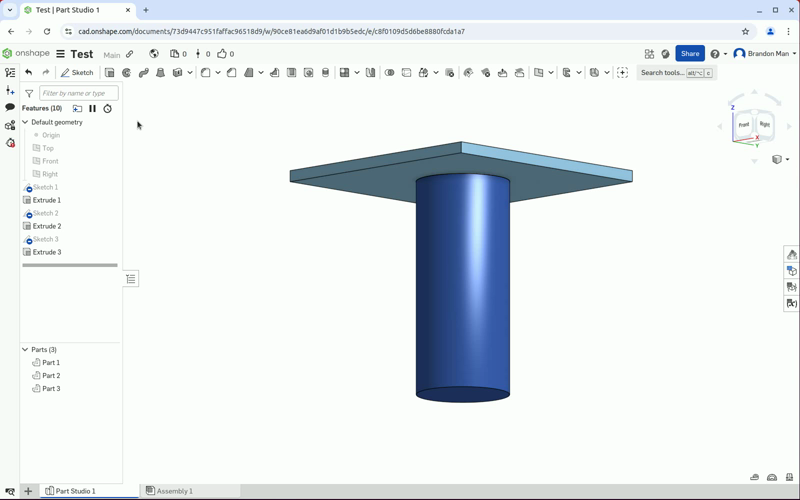
key(left, 3)
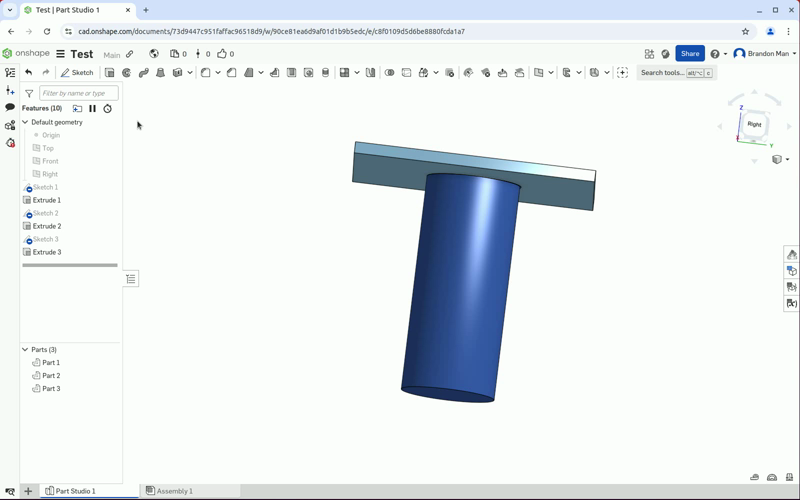
key(right, 3)
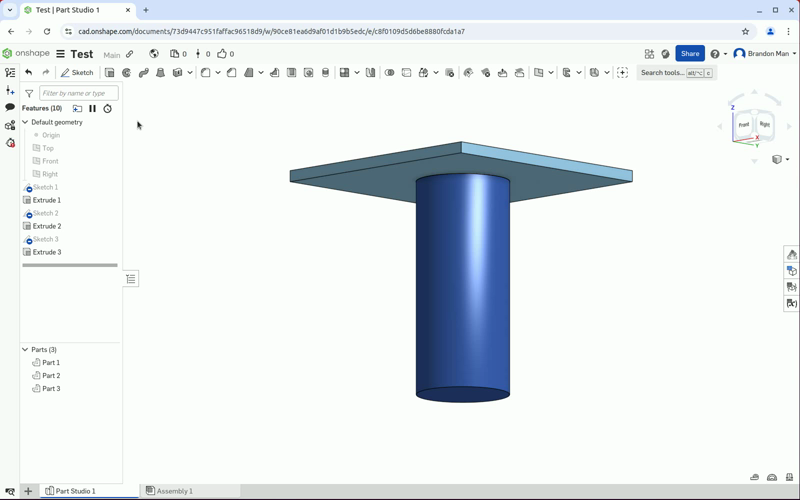
key(down, 3)
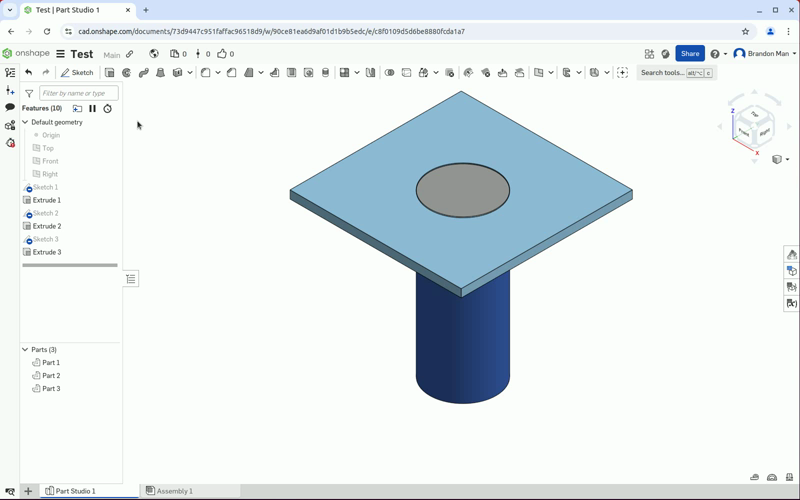
mouse_move(73, 189)
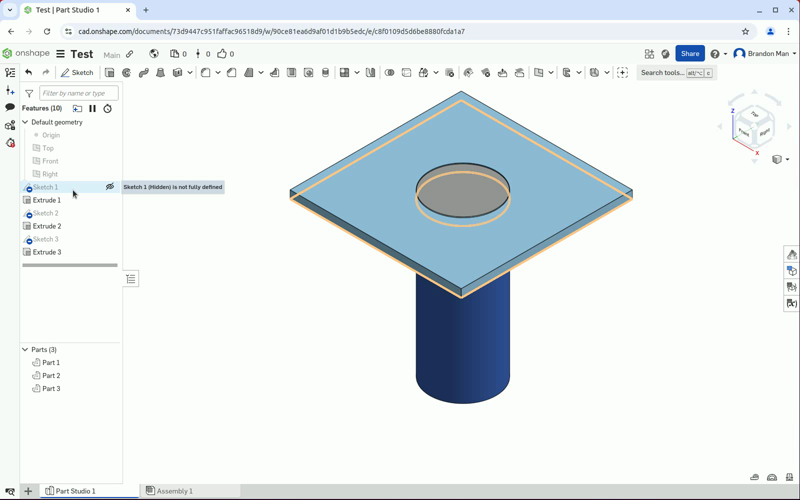
click(73, 189)